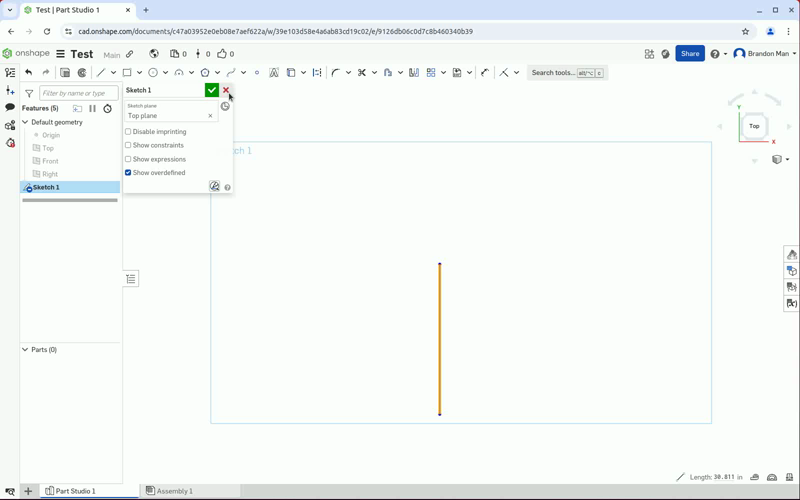
key(shift+h)
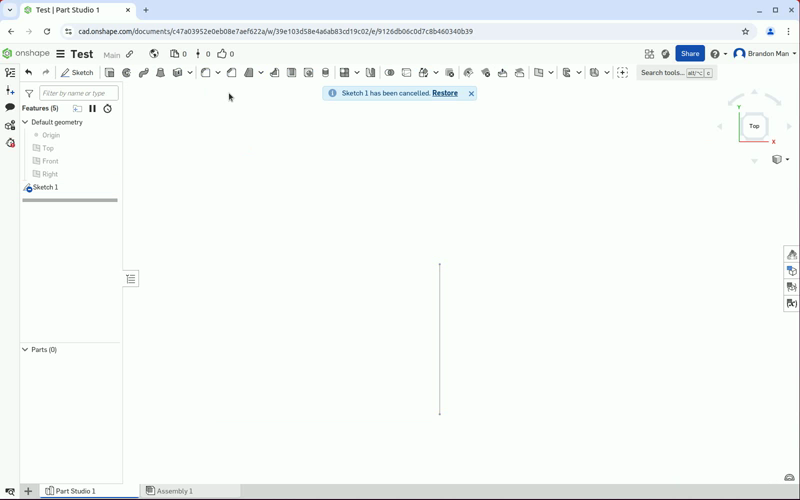
key(shift+s)
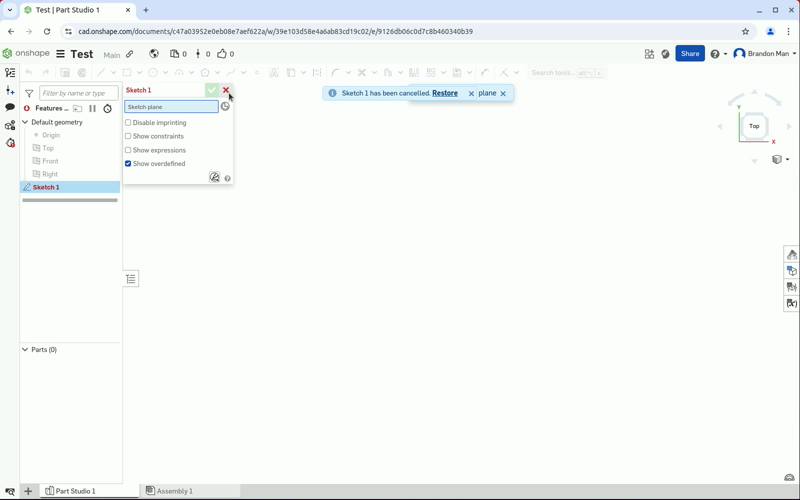
mouse_move(73, 150)
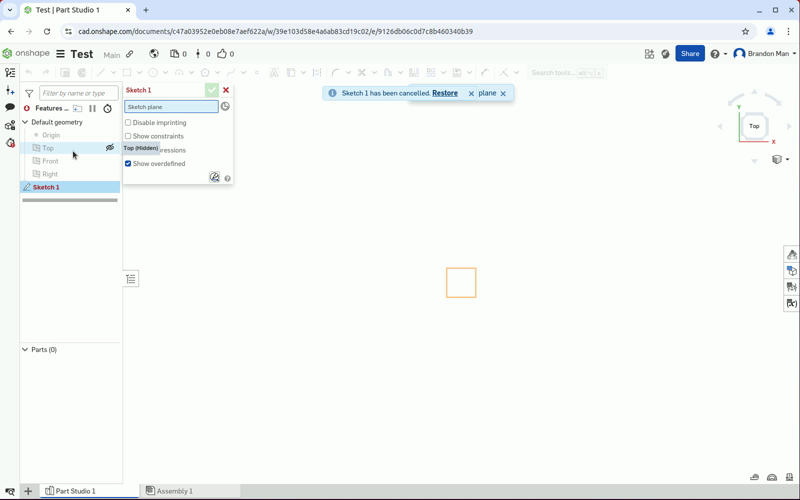
click(73, 150)
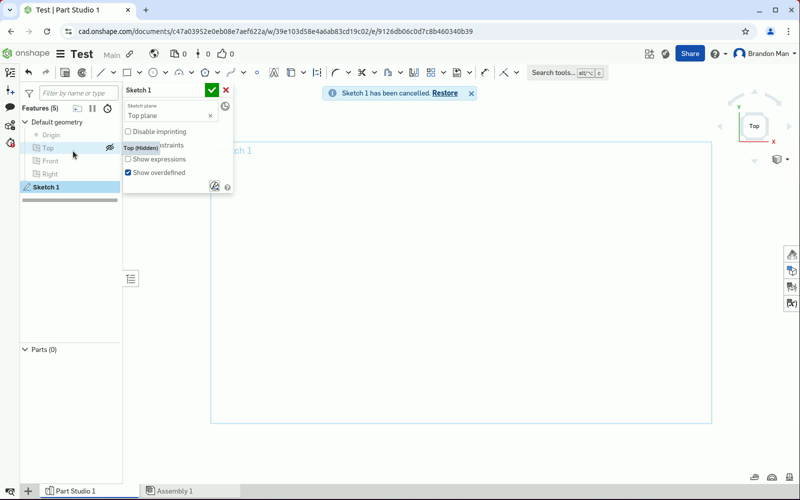
mouse_move(73, 352)
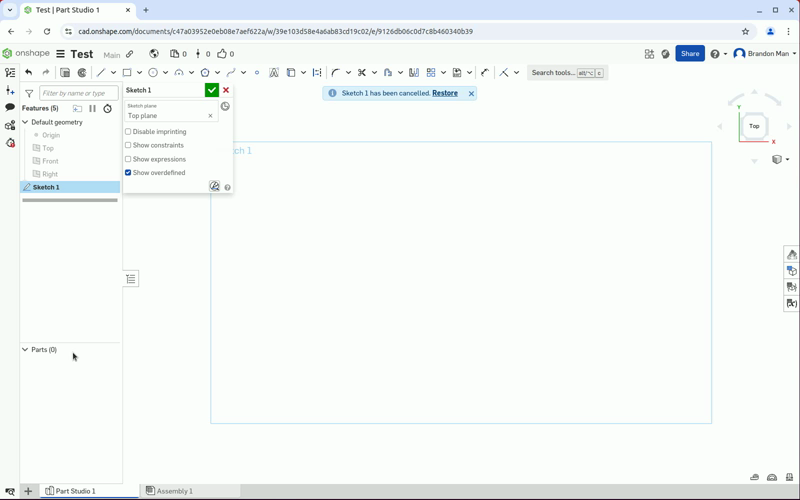
key(y)
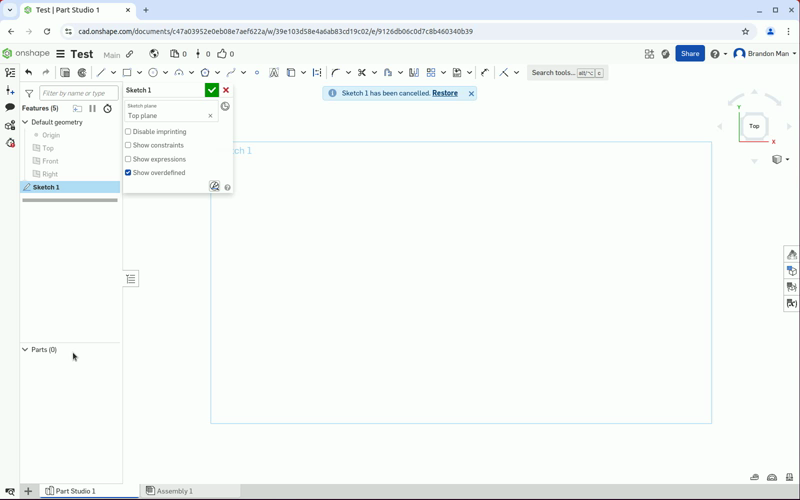
key(c)
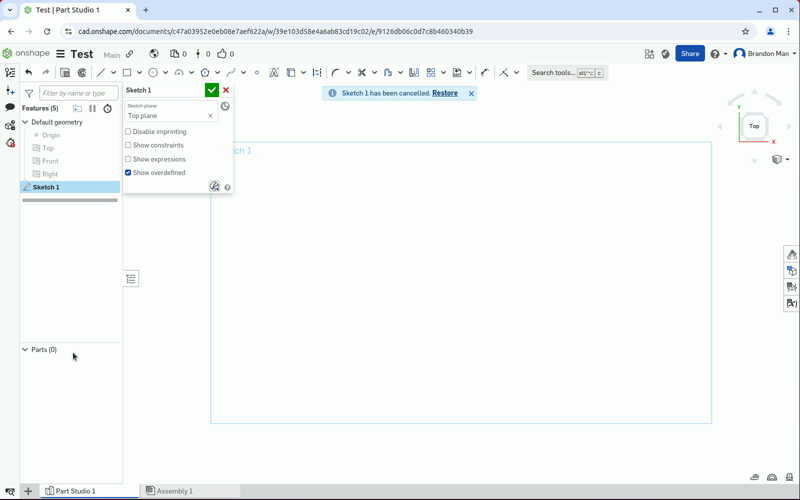
key_down(shift)
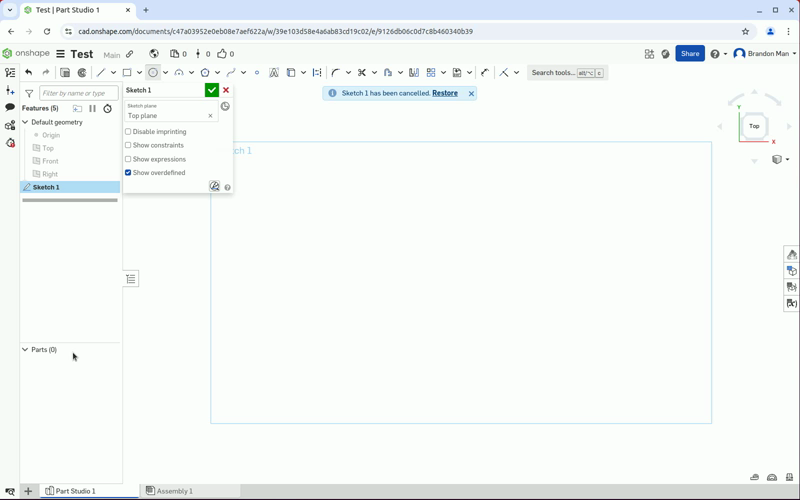
mouse_move(461, 282)
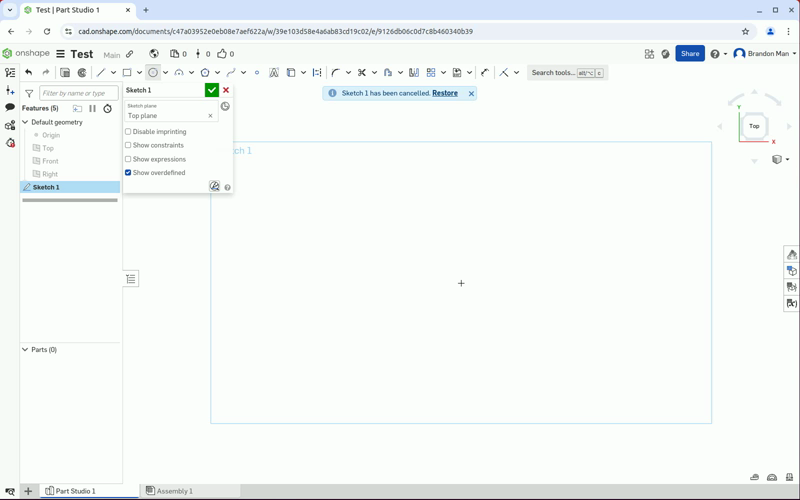
click(461, 282)
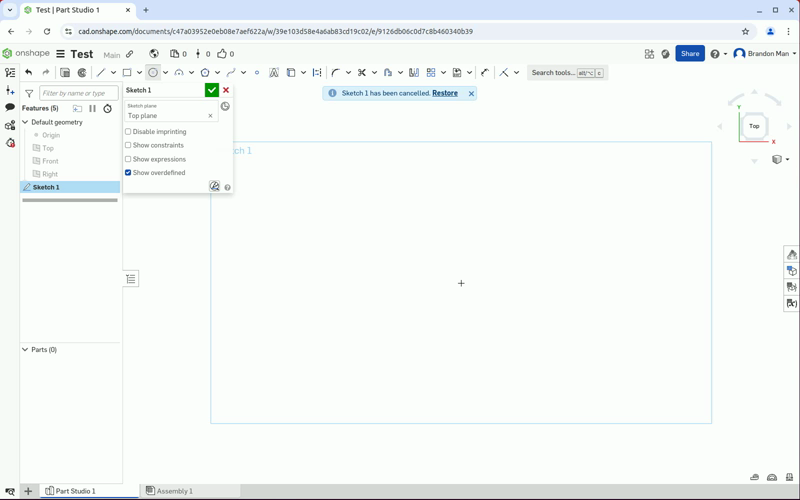
key_up(shift)
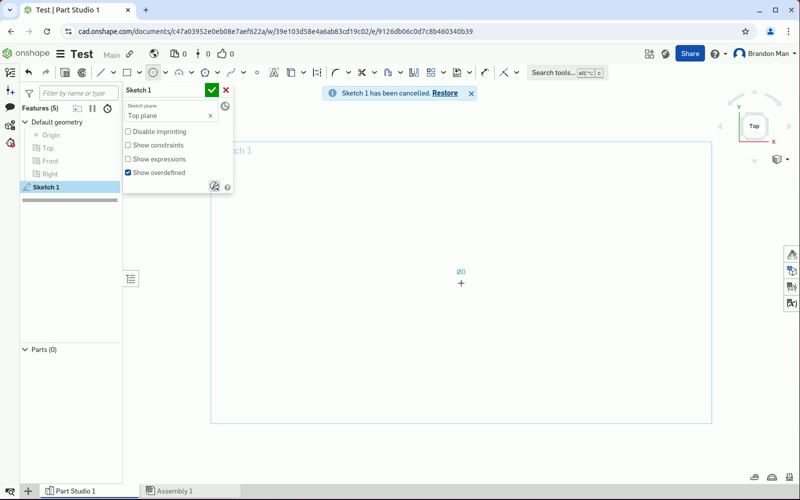
mouse_move(574, 282)
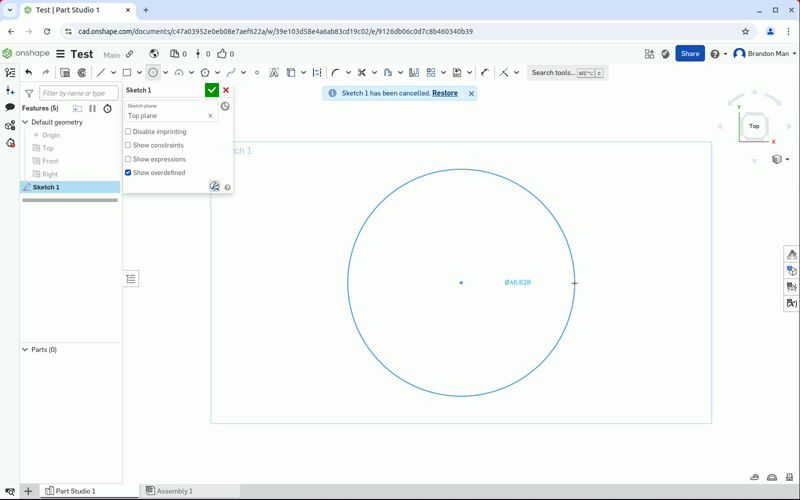
click(574, 282)
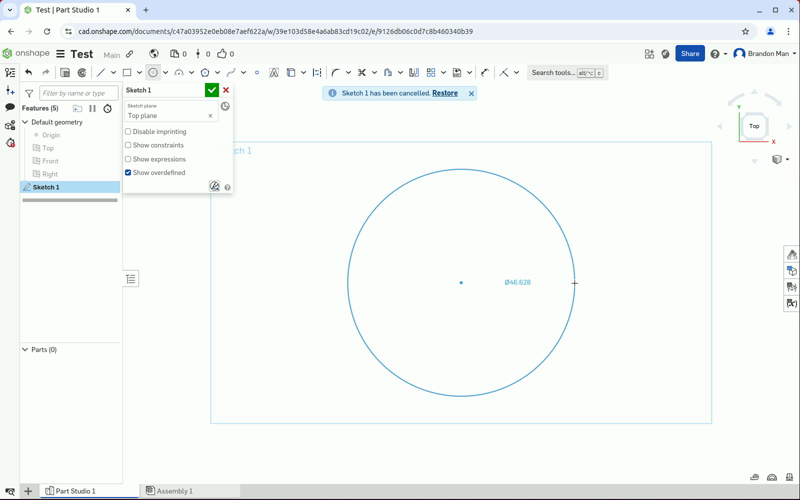
key(esc)
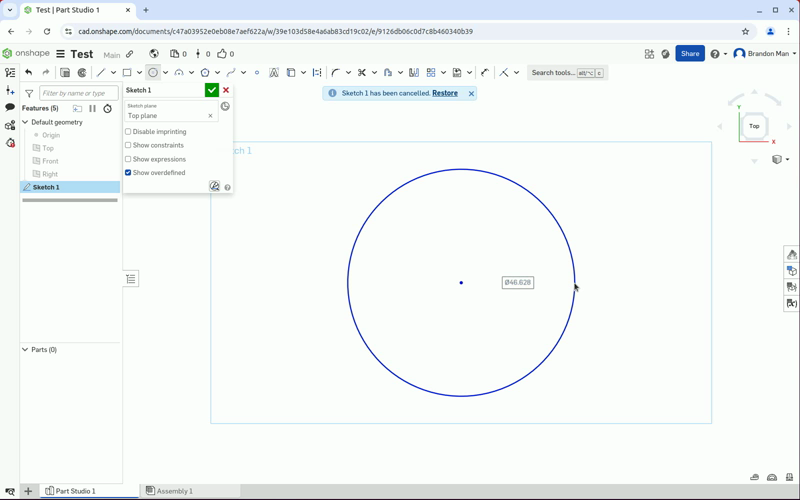
key(c)
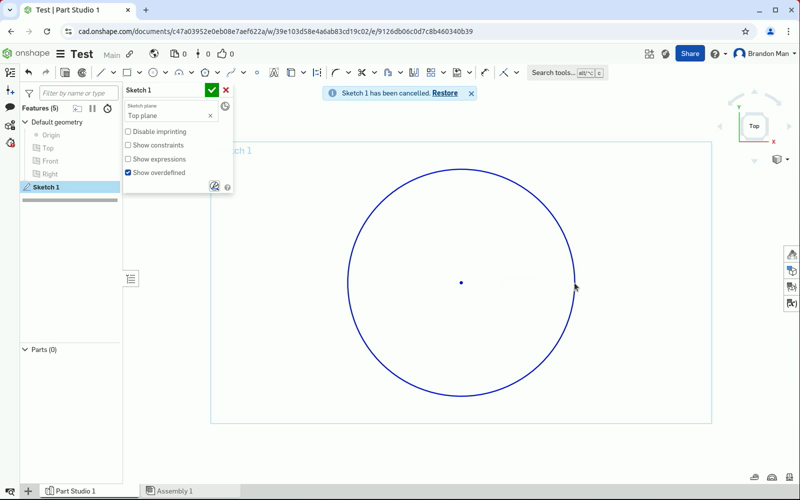
key_down(shift)
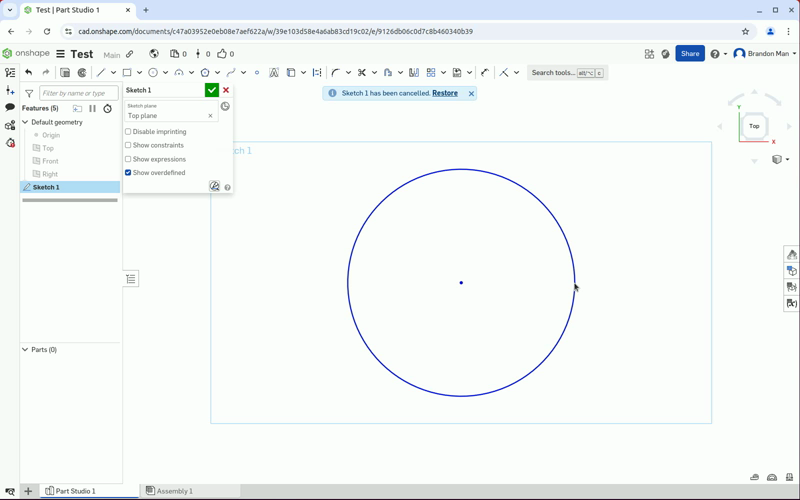
mouse_move(461, 282)
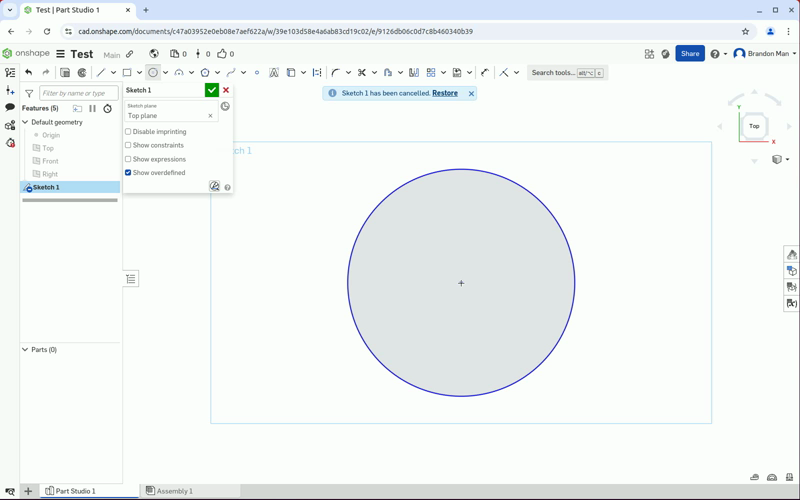
click(461, 282)
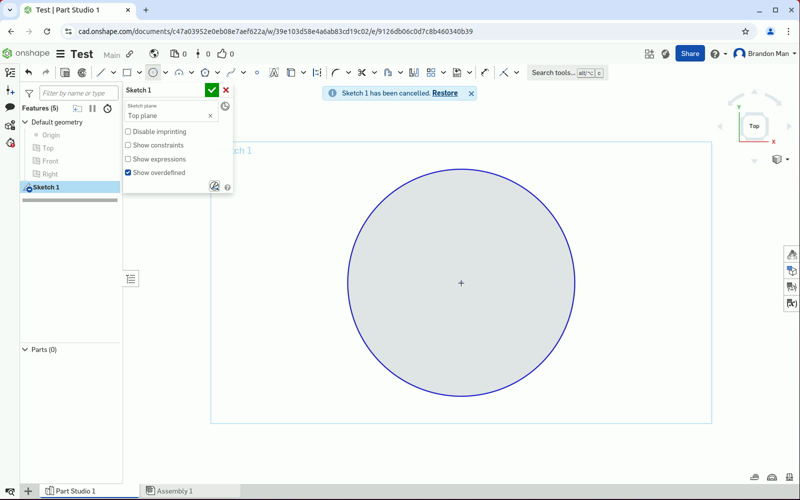
key_up(shift)
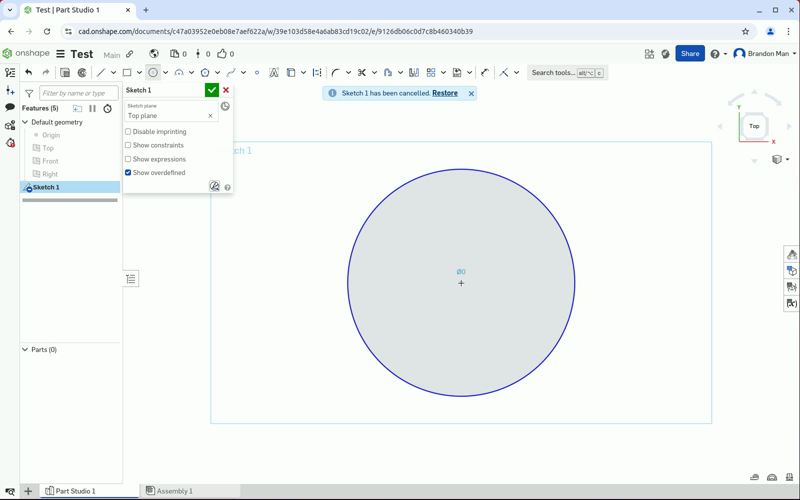
mouse_move(543, 282)
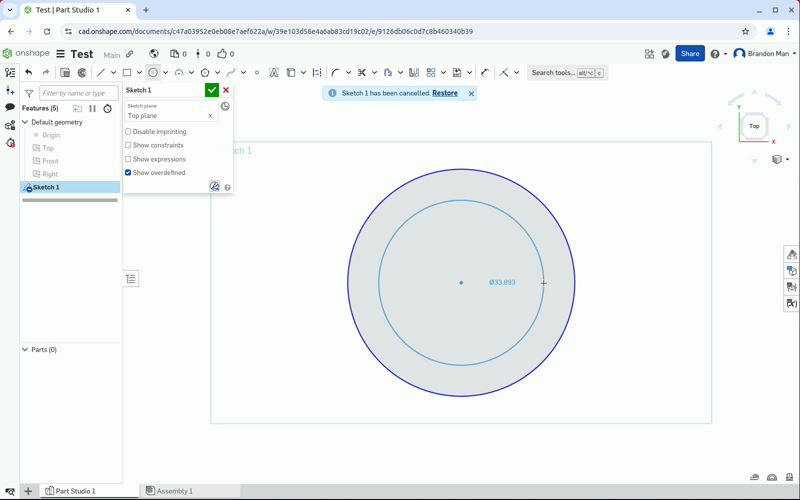
click(543, 282)
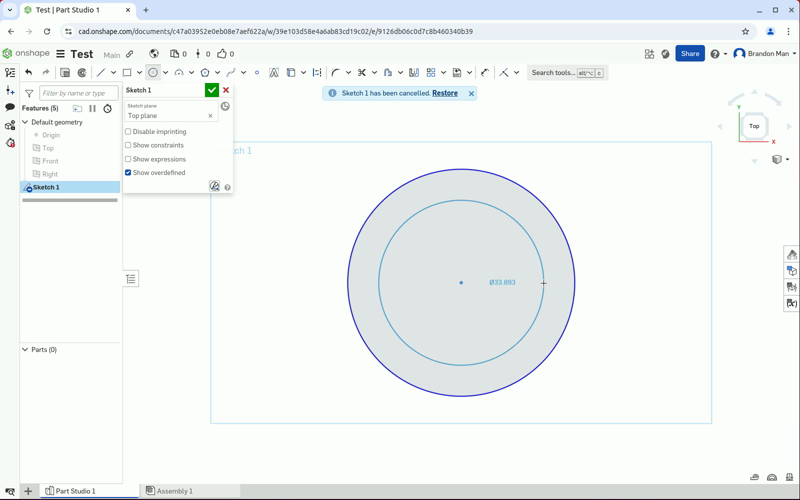
key(esc)
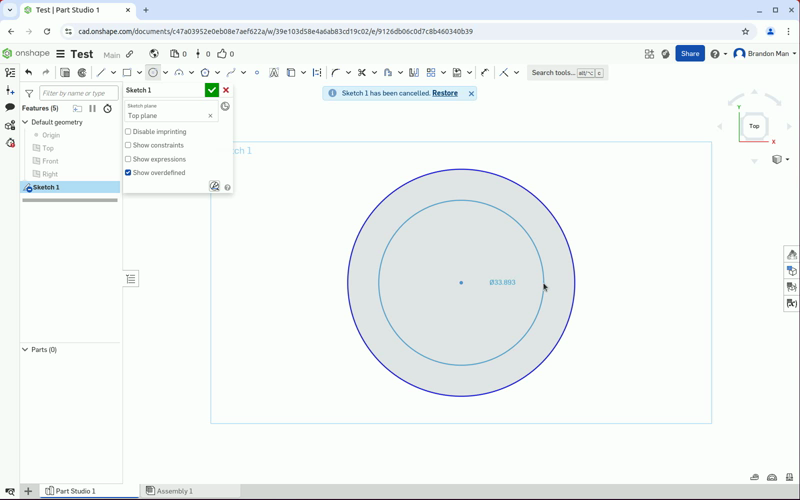
mouse_move(364, 291)
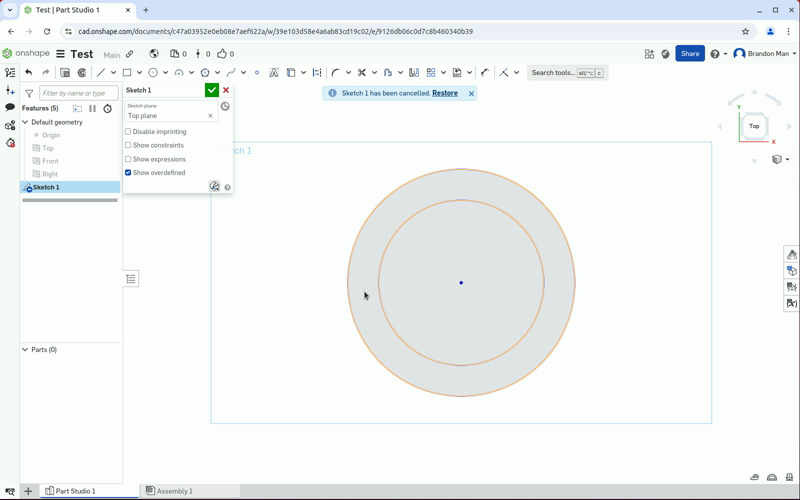
click(364, 291)
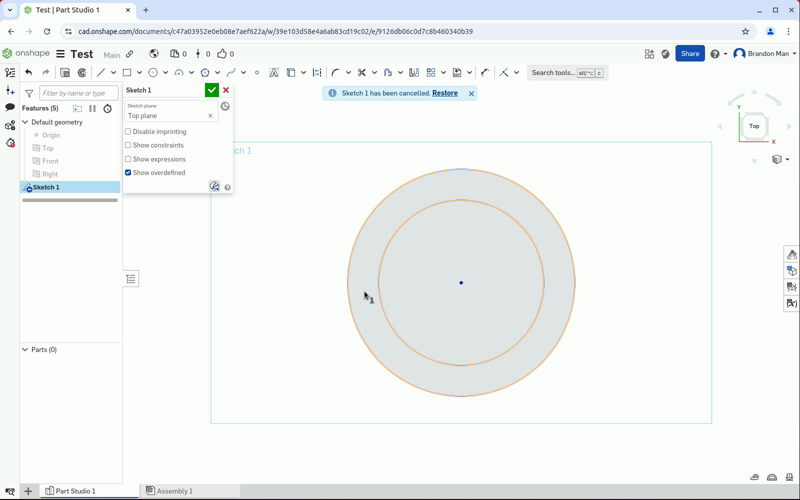
mouse_move(73, 352)
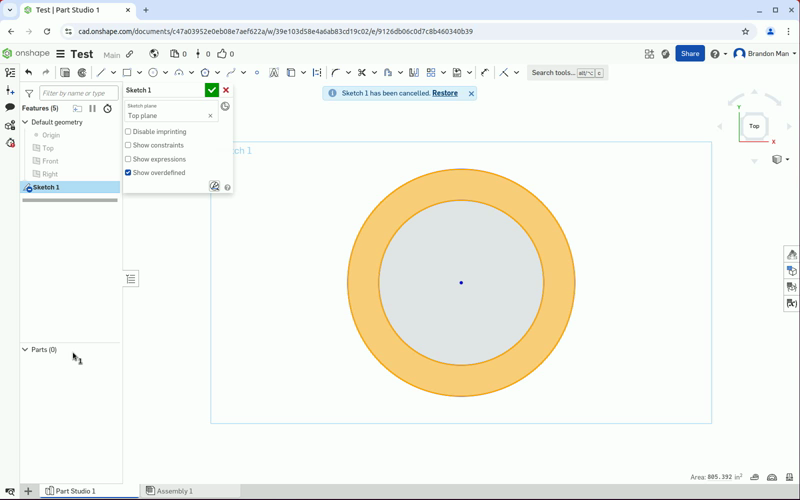
key(shift+y)
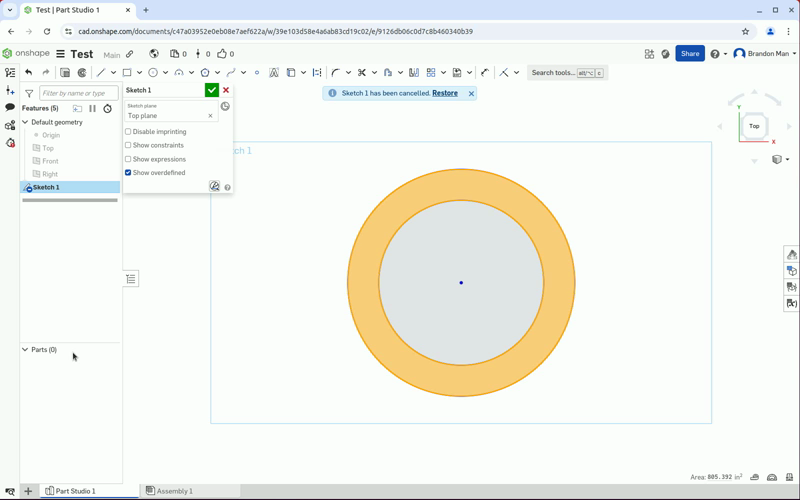
key(shift+e)
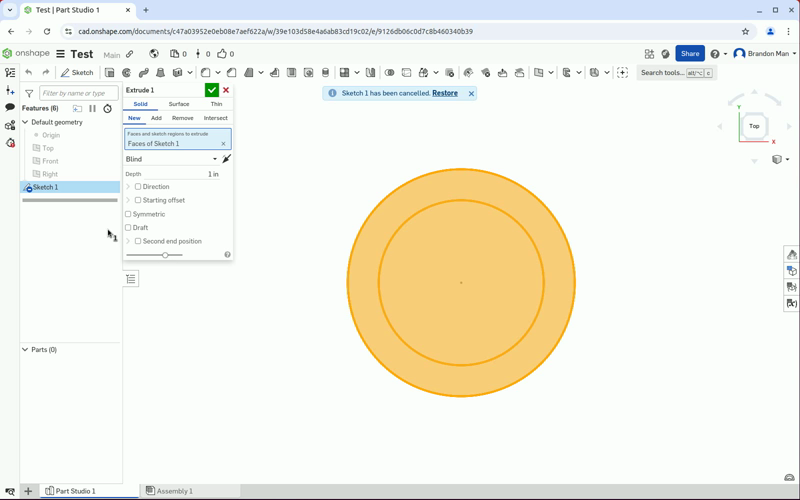
mouse_move(143, 106)
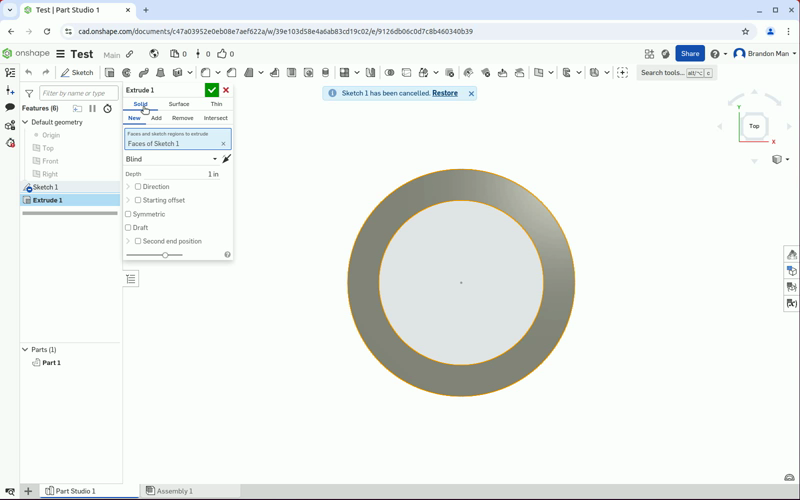
click(143, 106)
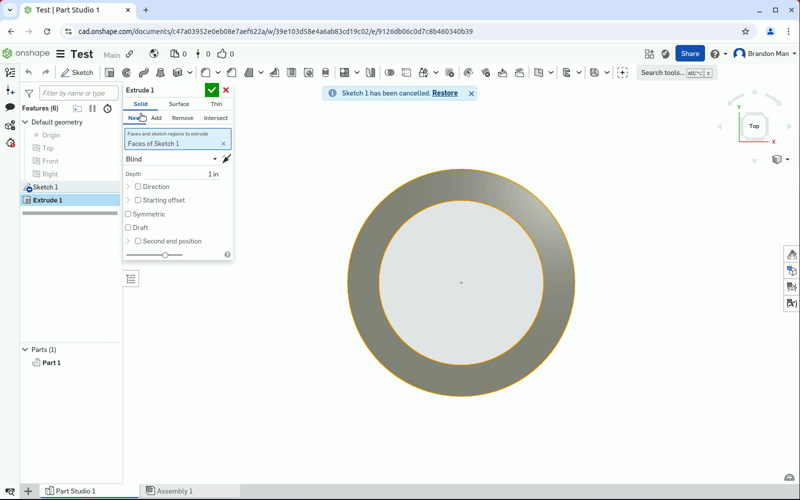
mouse_move(137, 120)
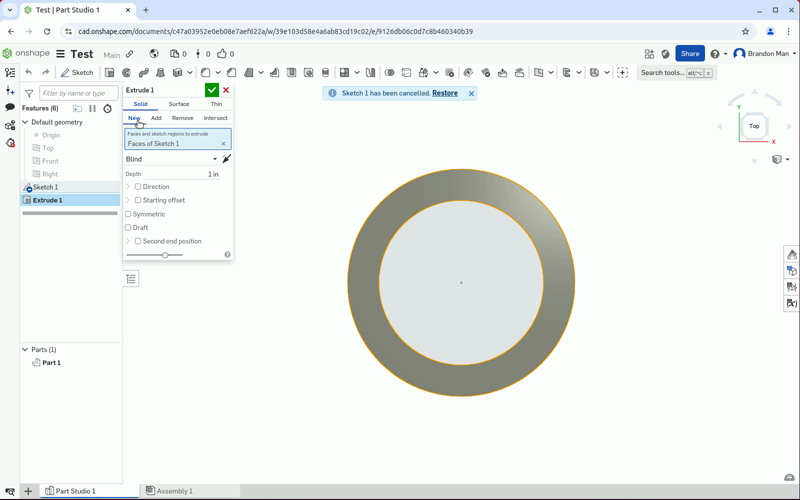
click(137, 120)
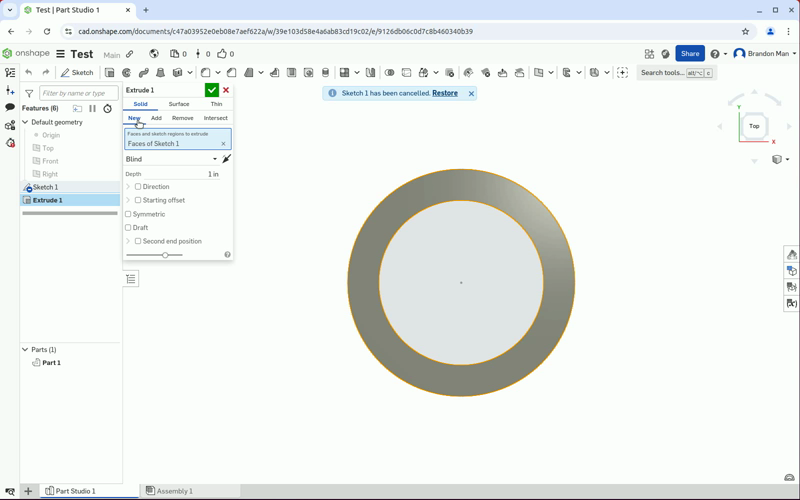
key(tab, 4)
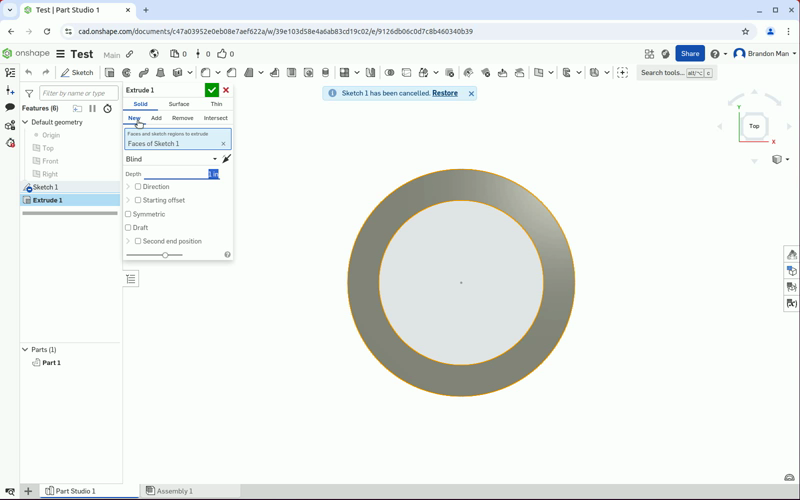
text(5.296)
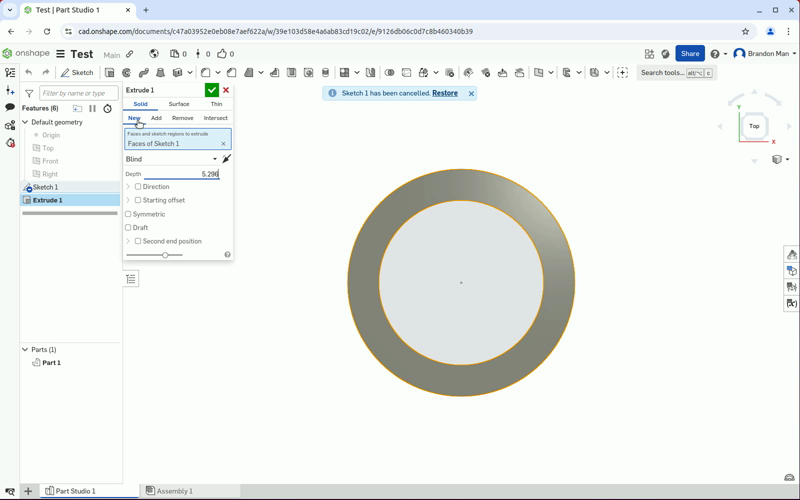
key(enter)
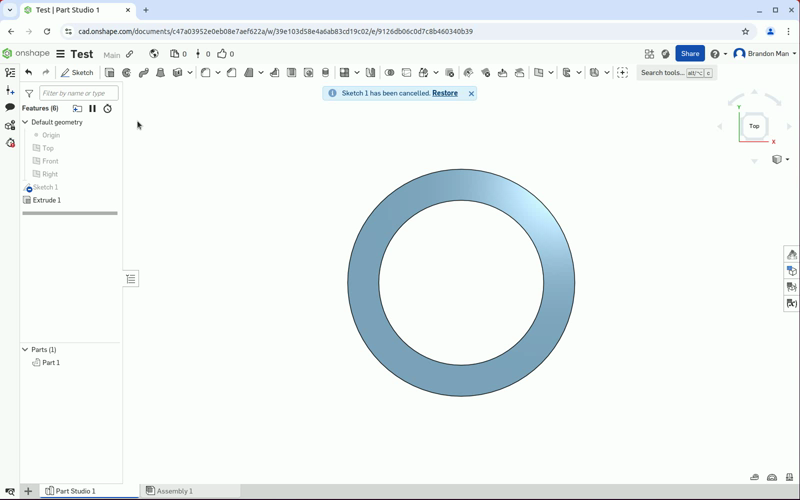
key(shift+h)
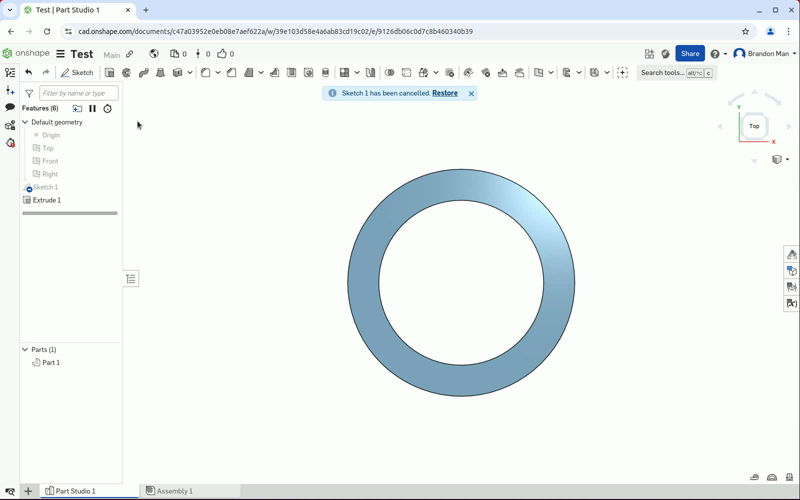
key(shift+h)
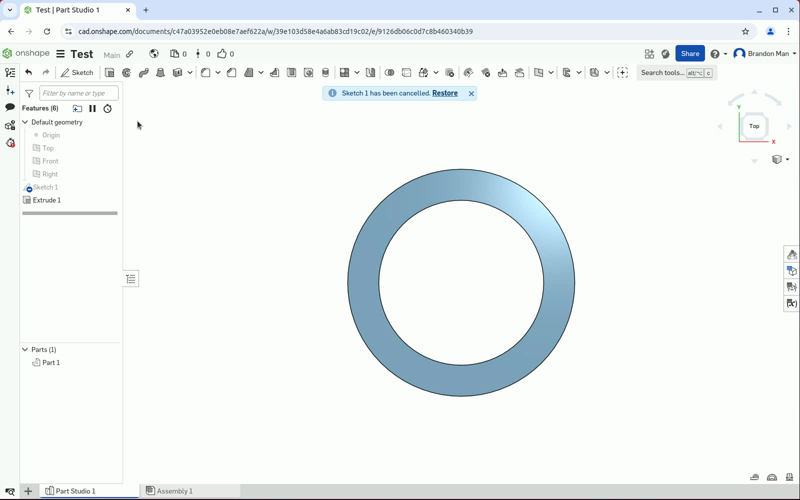
mouse_move(73, 189)
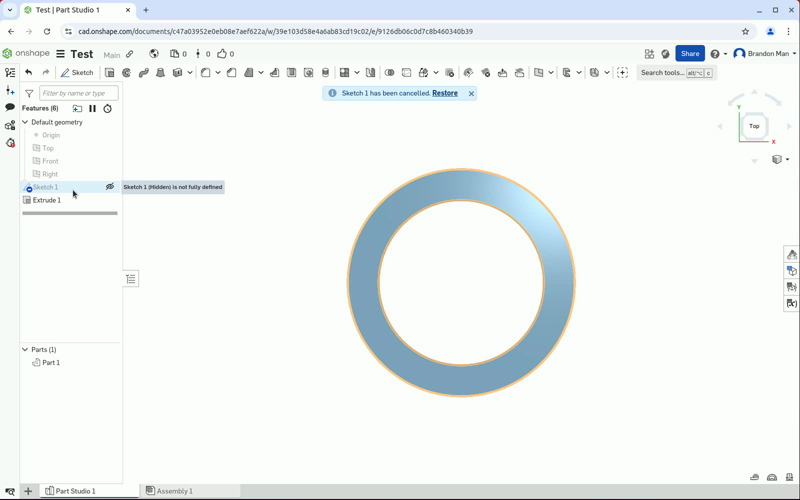
click(73, 189)
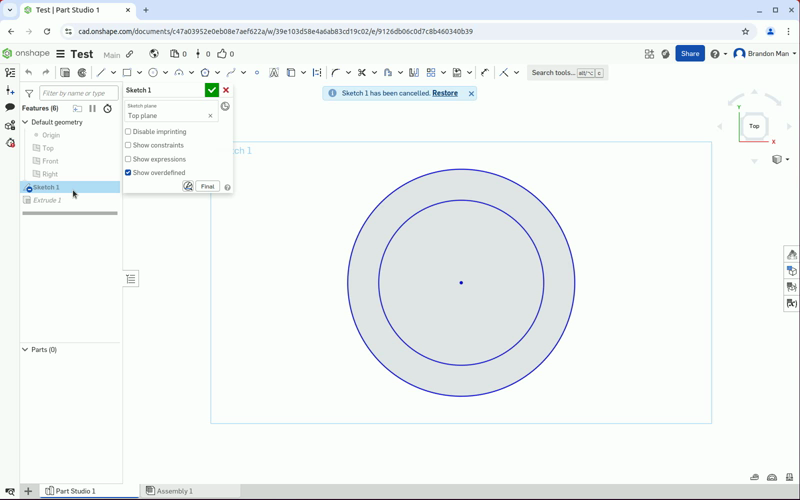
mouse_move(229, 92)
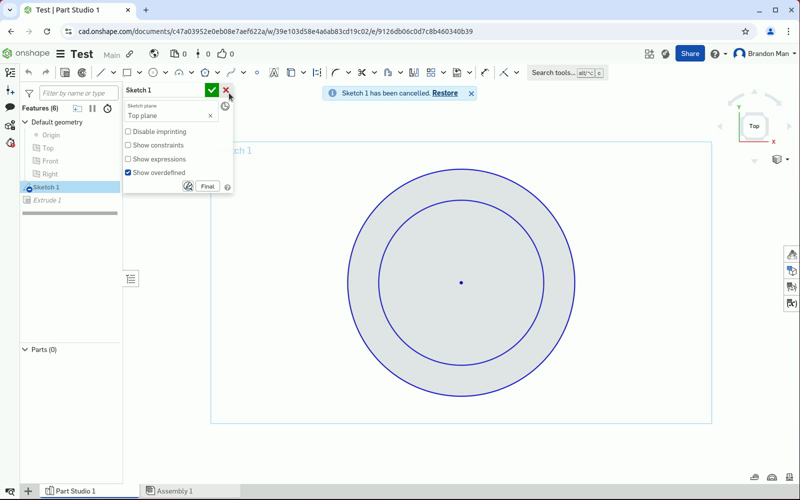
click(229, 92)
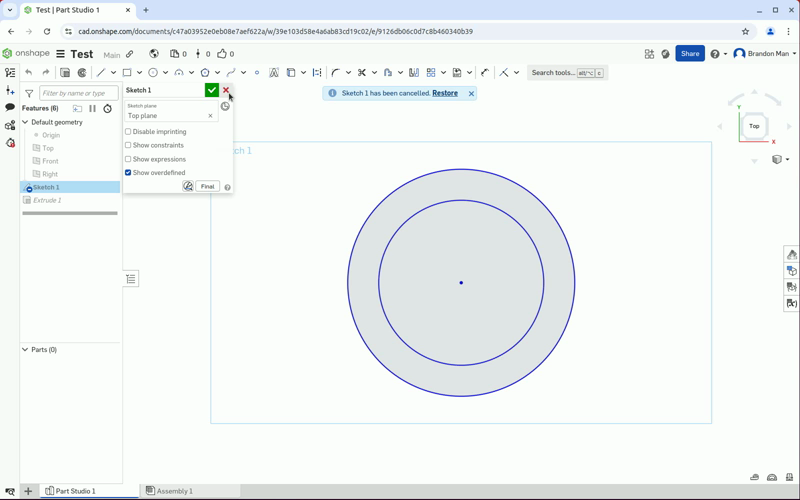
key(shift+s)
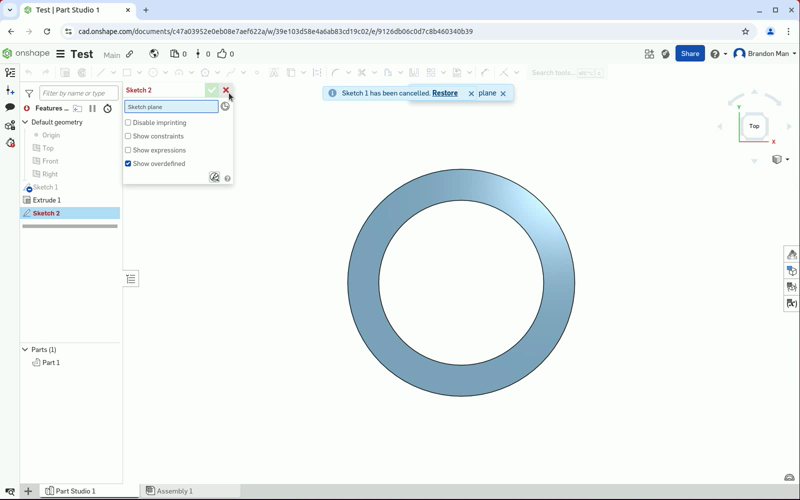
mouse_move(73, 150)
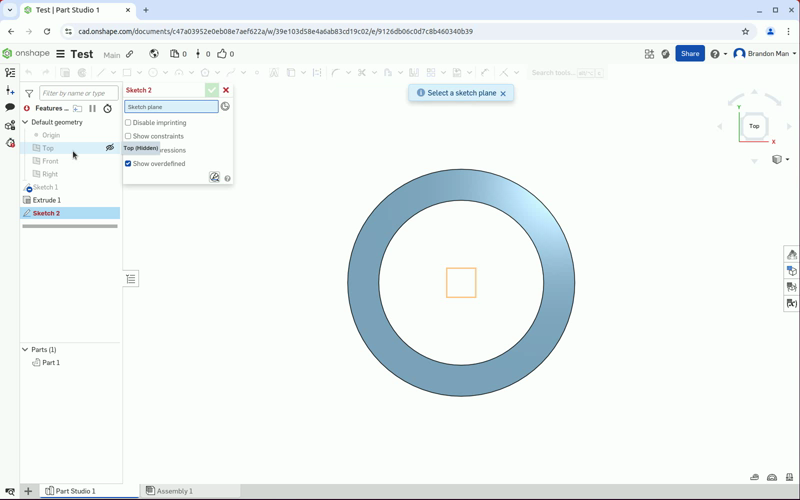
click(73, 150)
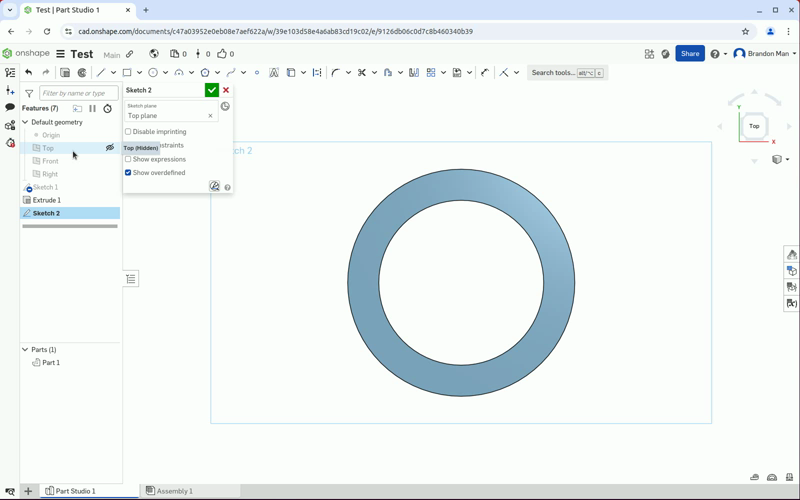
mouse_move(73, 352)
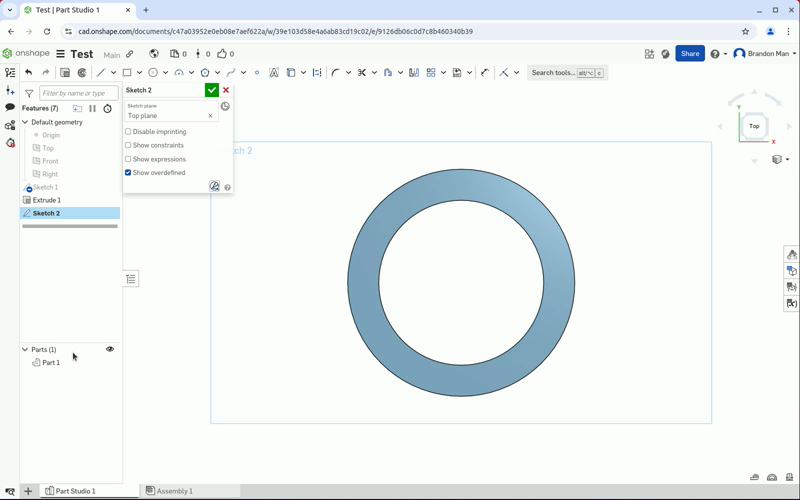
key(y)
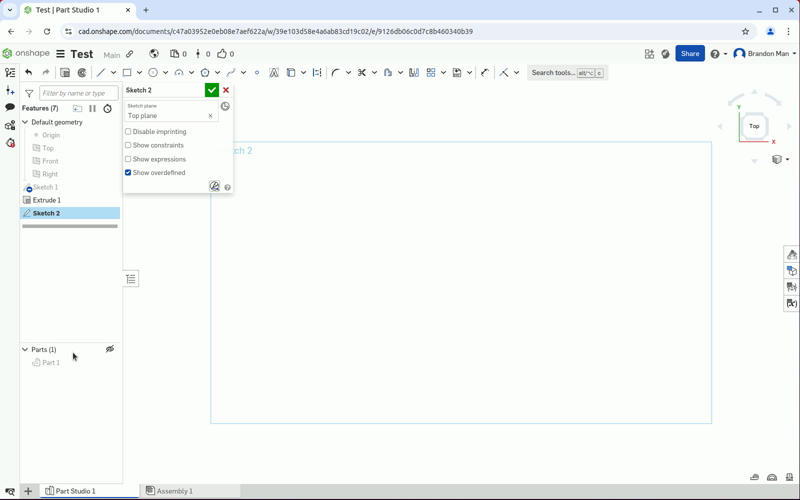
key(c)
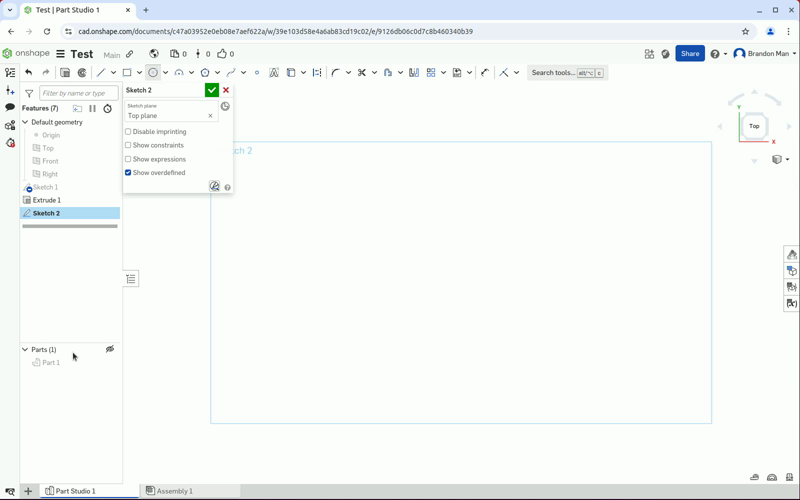
key_down(shift)
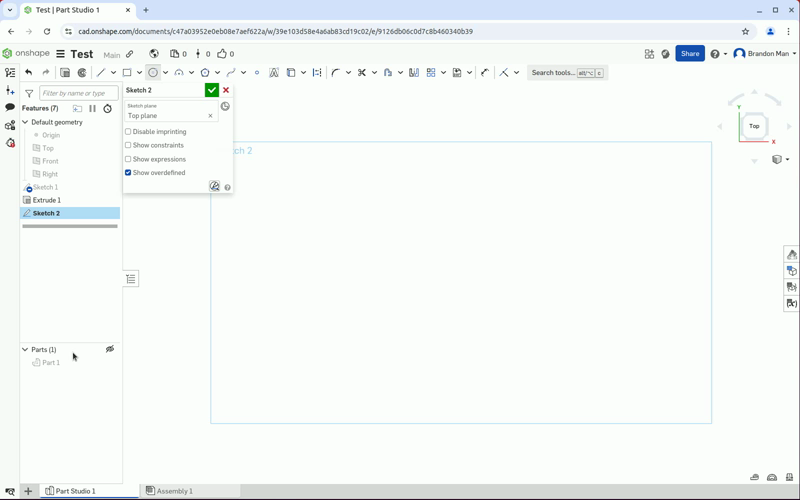
mouse_move(461, 282)
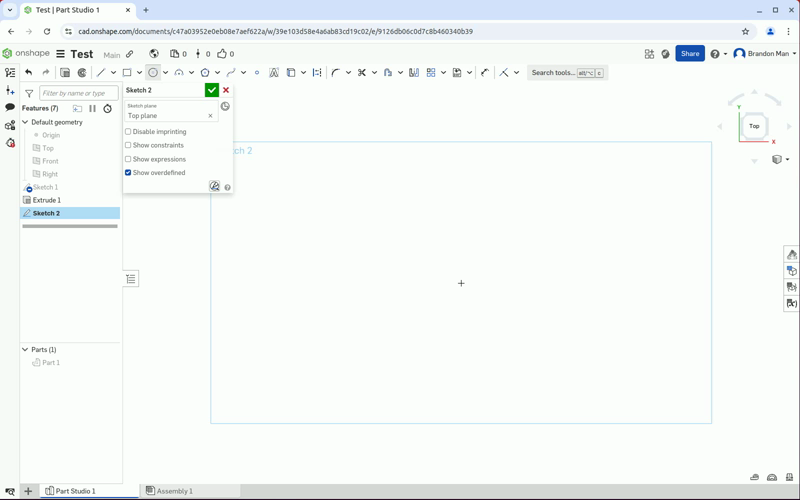
click(461, 282)
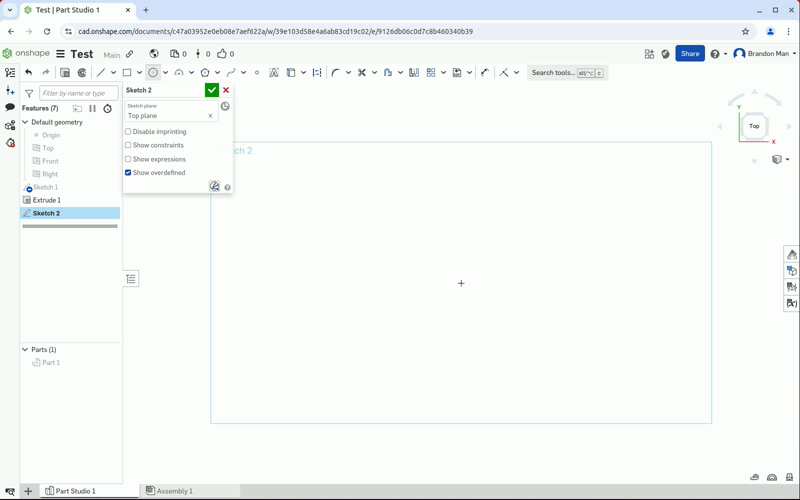
key_up(shift)
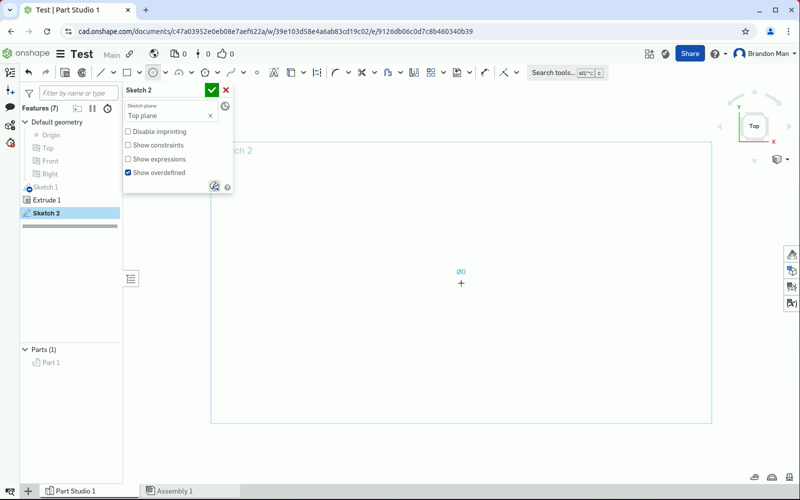
mouse_move(545, 282)
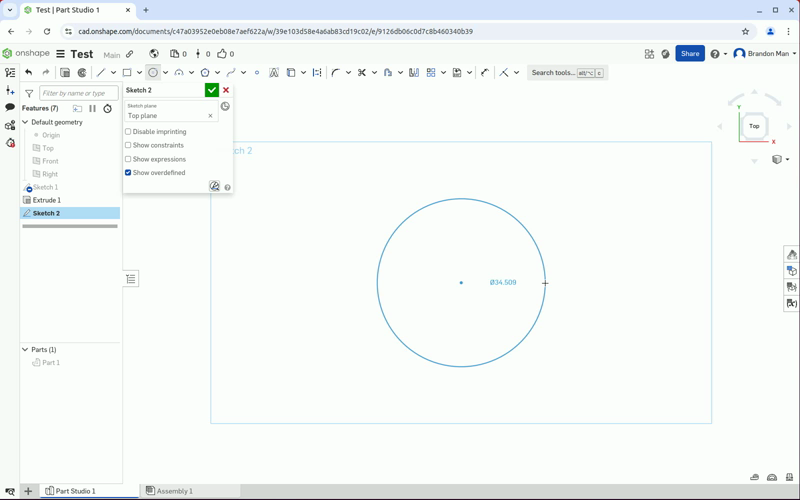
click(545, 282)
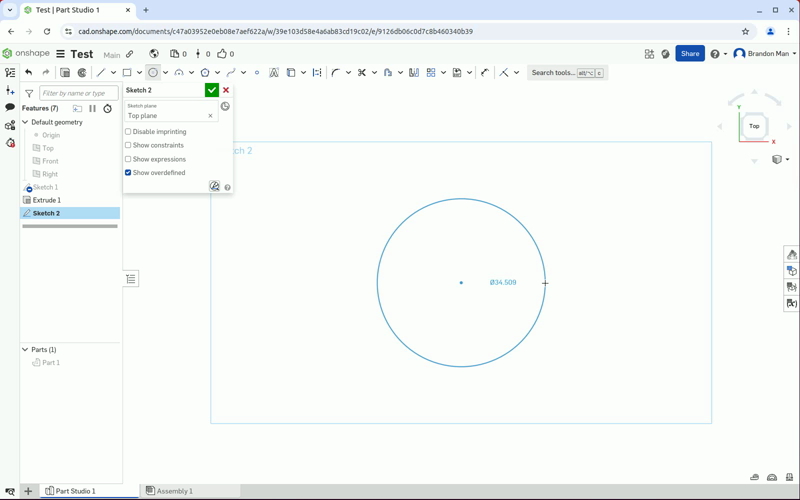
key(esc)
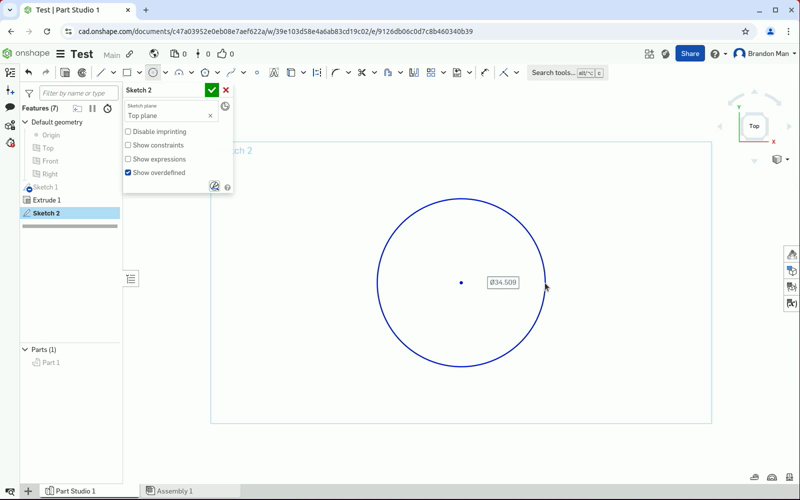
mouse_move(483, 330)
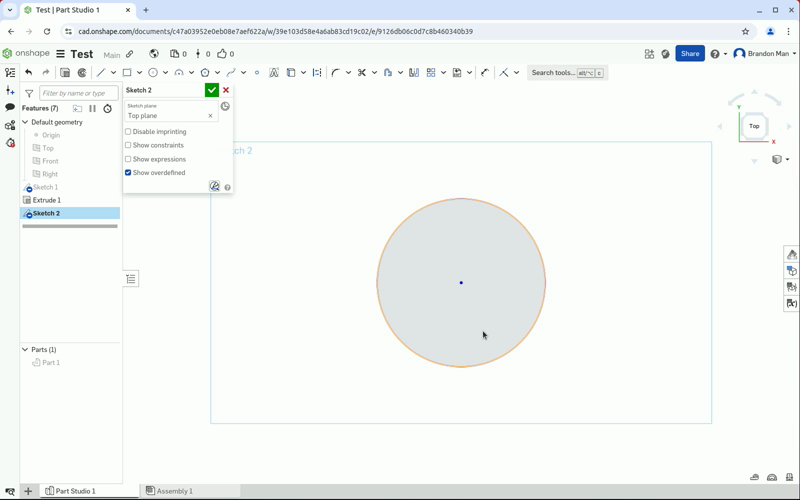
click(483, 330)
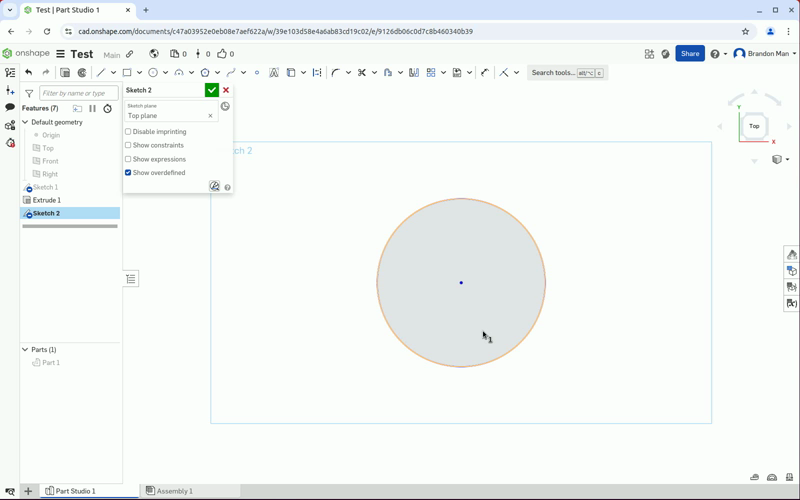
mouse_move(73, 352)
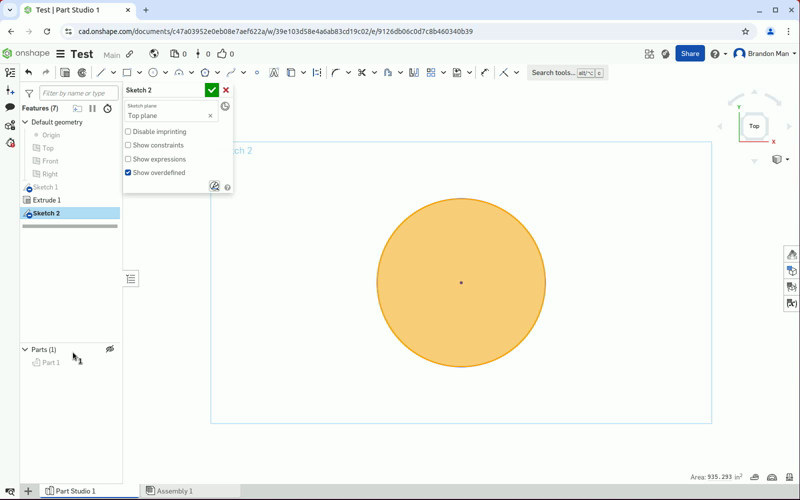
key(shift+y)
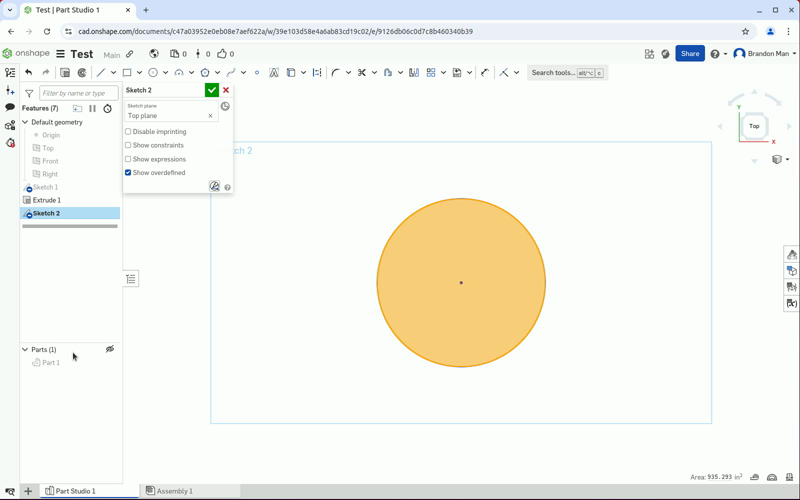
key(shift+e)
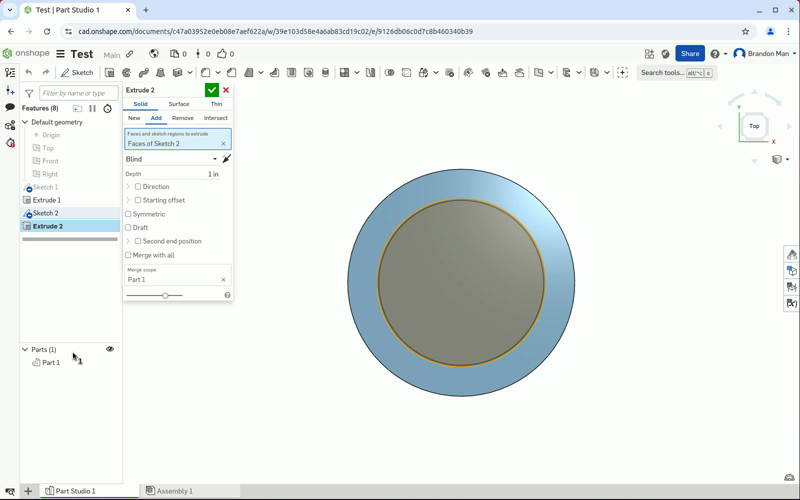
mouse_move(143, 106)
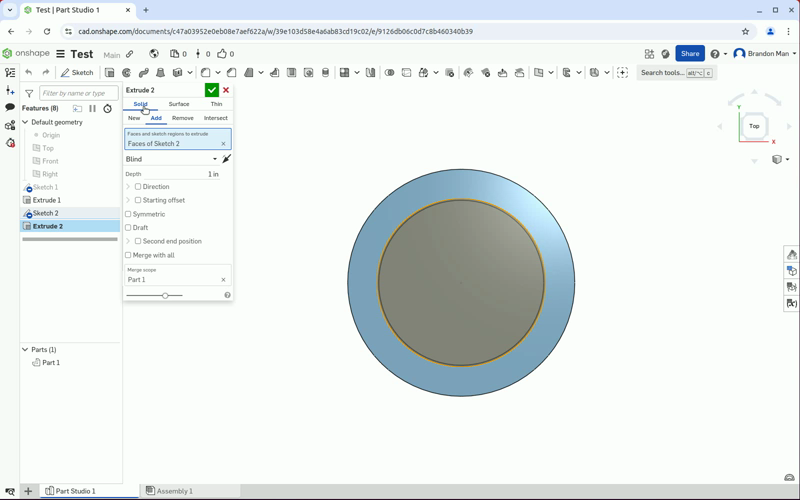
click(143, 106)
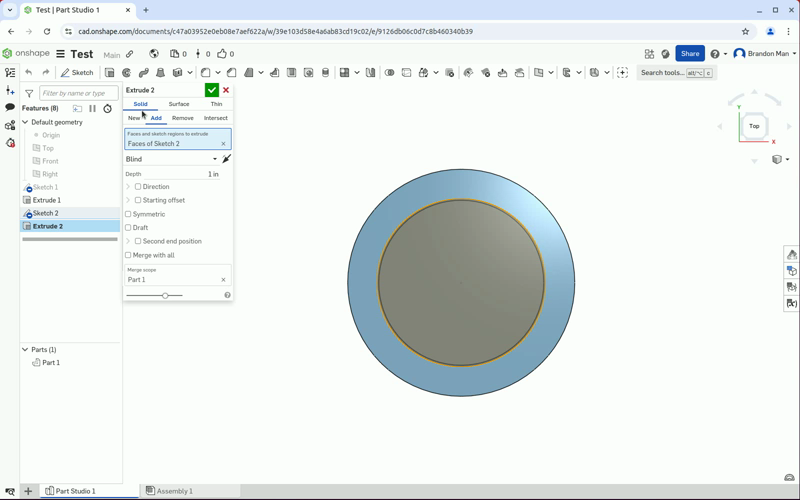
mouse_move(137, 120)
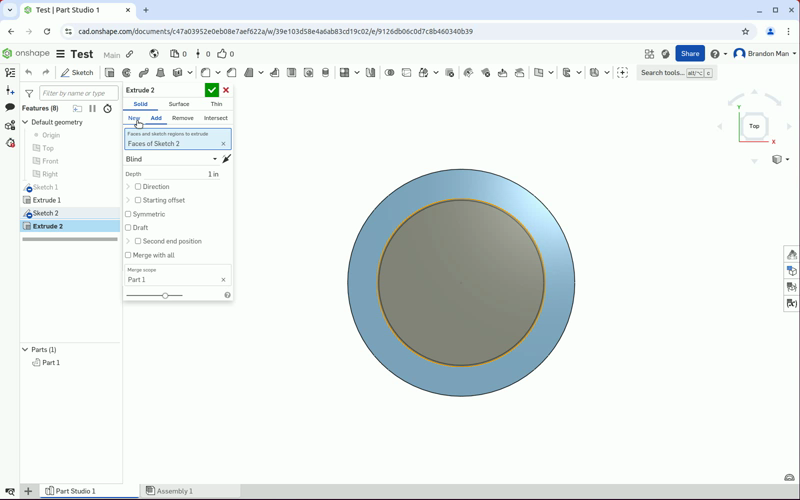
click(137, 120)
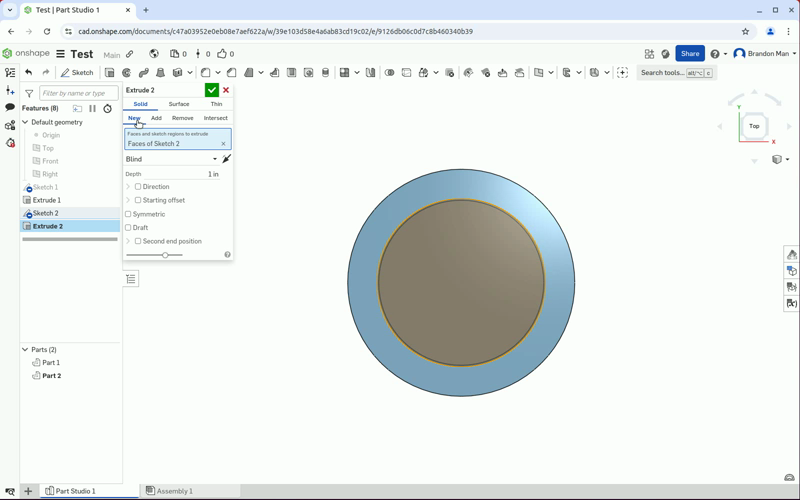
key(tab, 4)
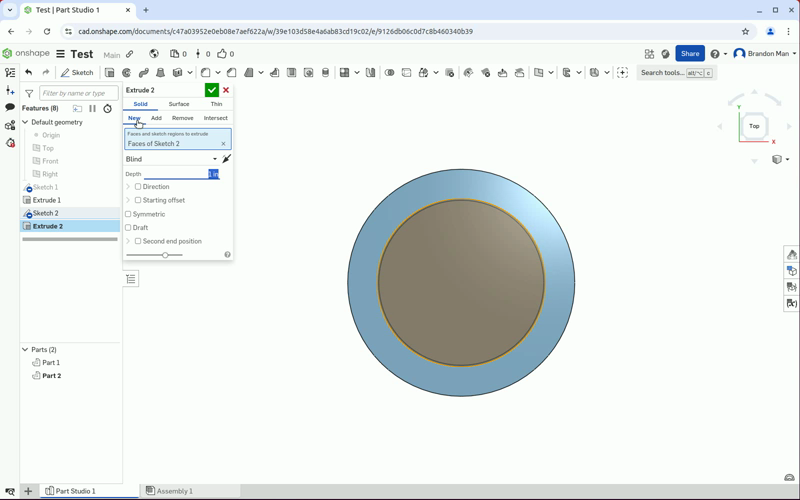
text(5.296)
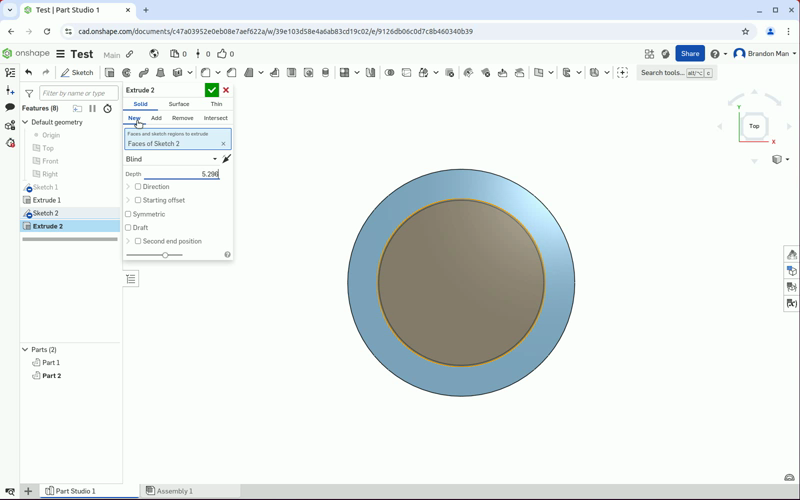
key(enter)
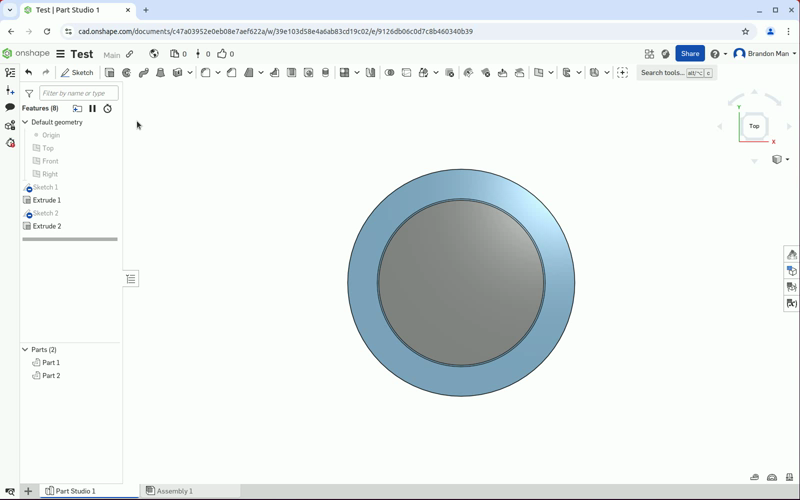
key(shift+h)
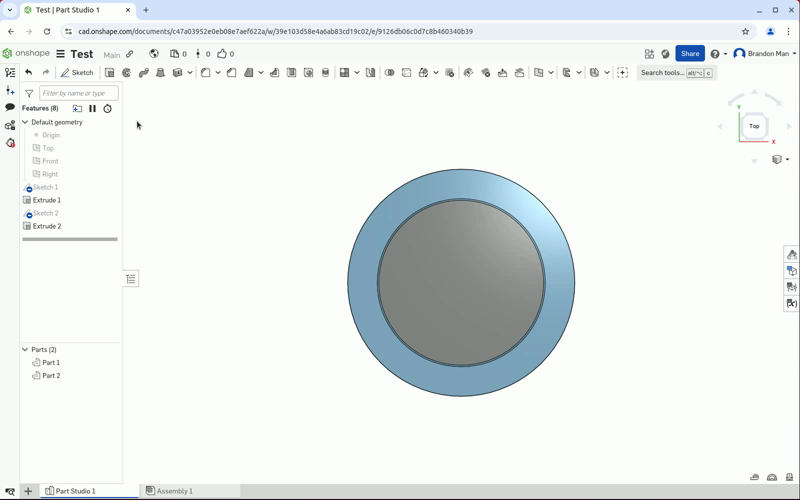
key(shift+h)
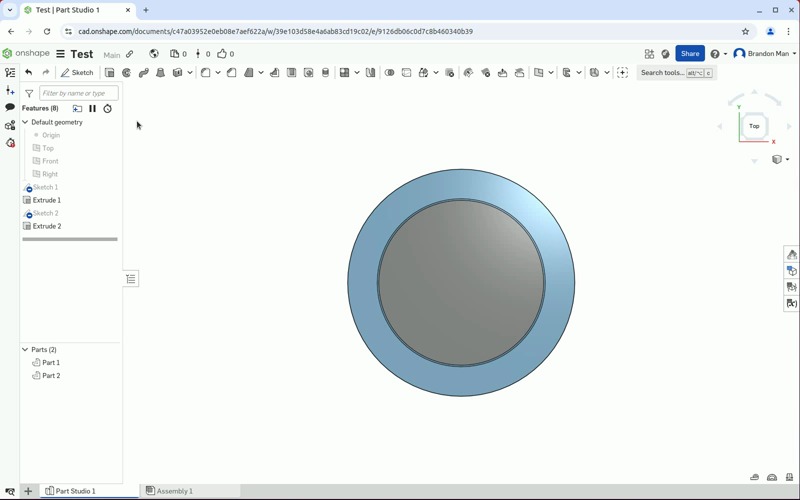
mouse_move(73, 189)
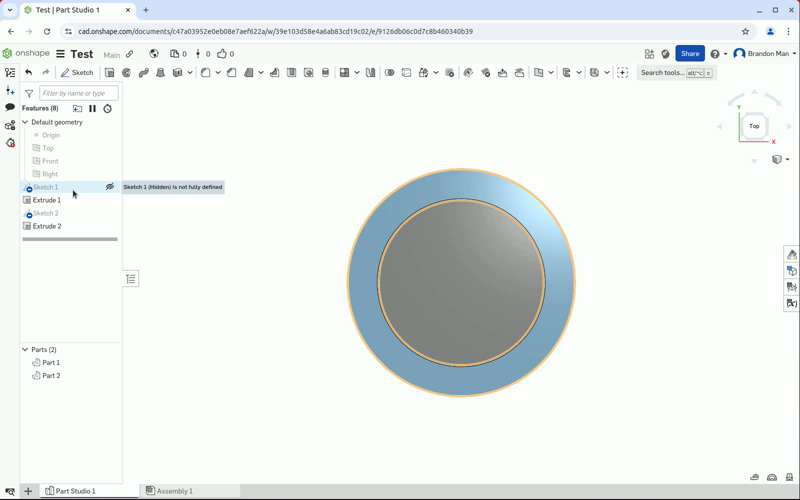
click(73, 189)
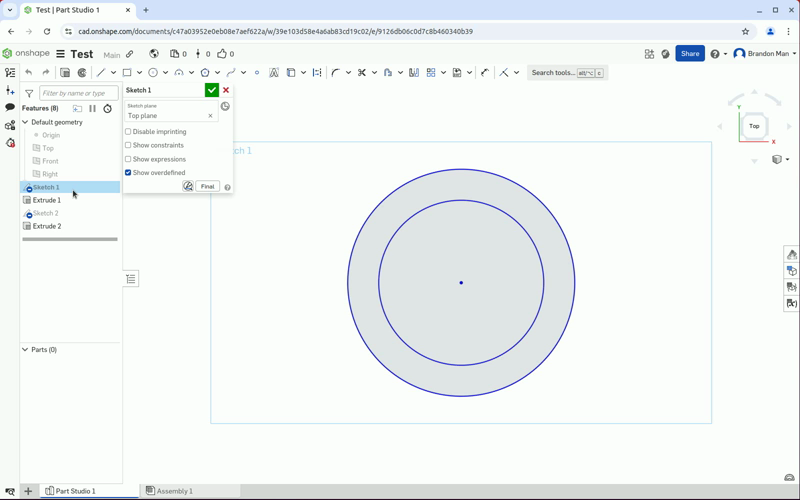
mouse_move(229, 92)
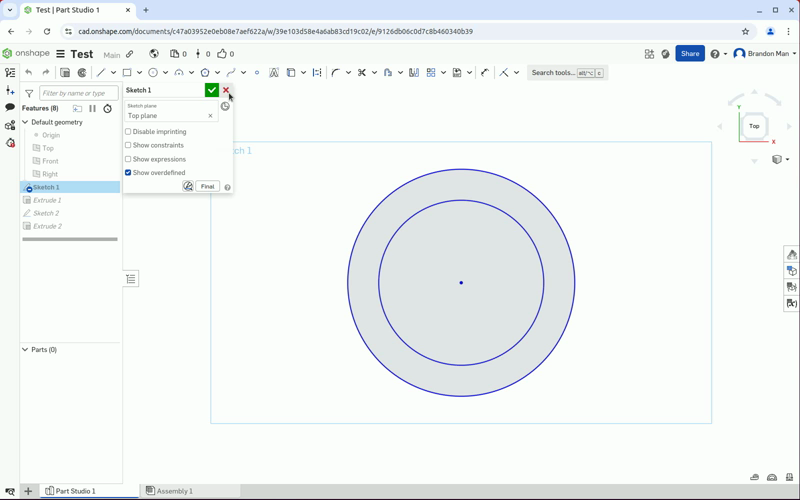
click(229, 92)
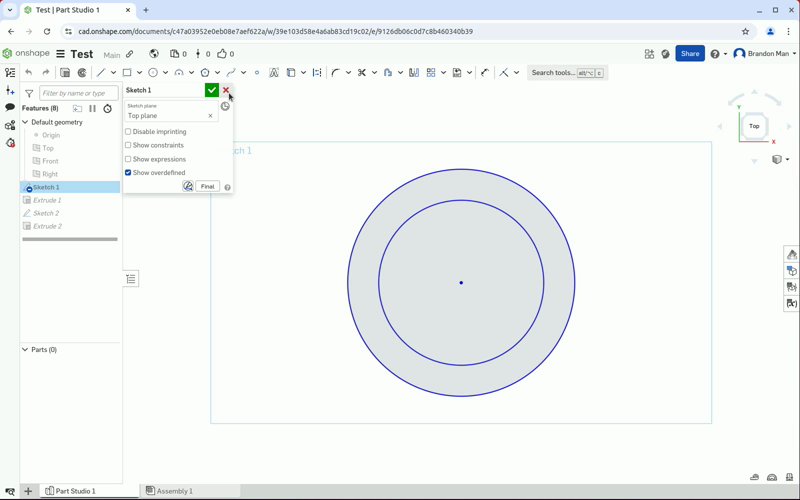
key(shift+s)
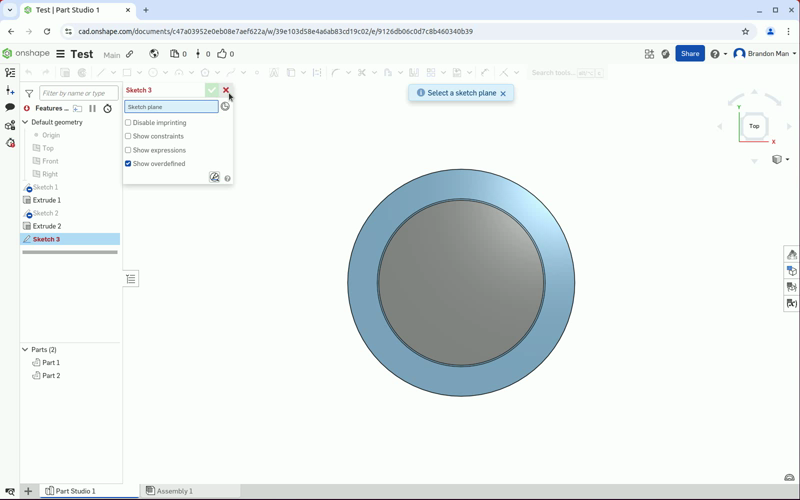
mouse_move(73, 150)
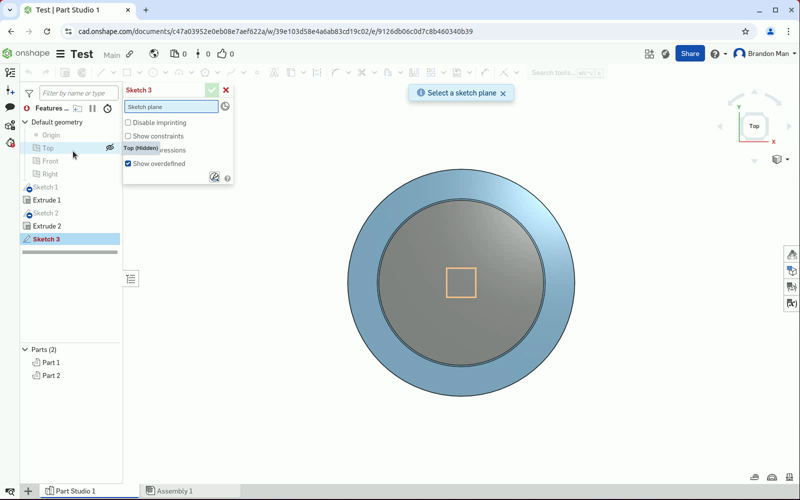
click(73, 150)
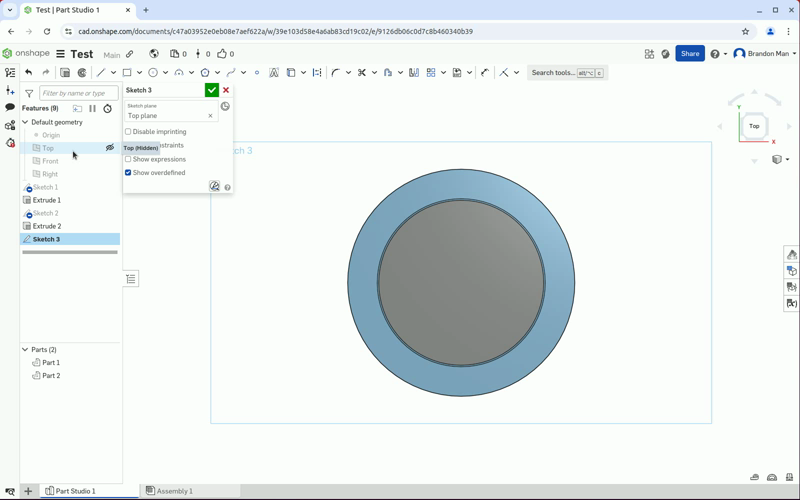
mouse_move(73, 352)
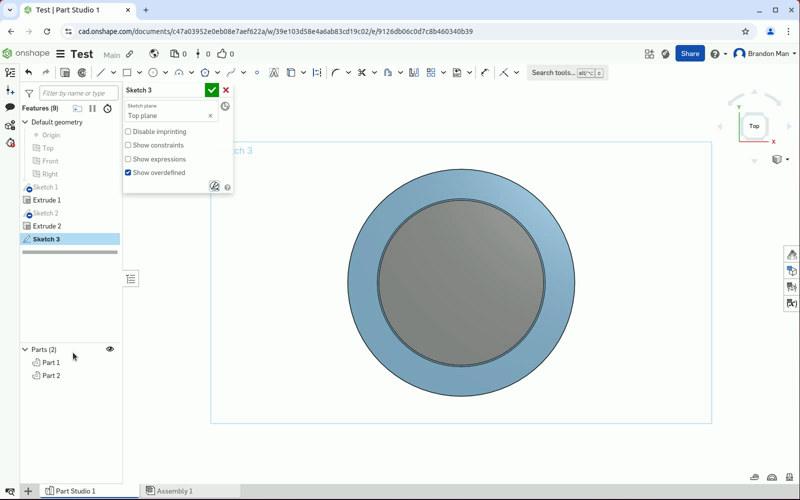
key(y)
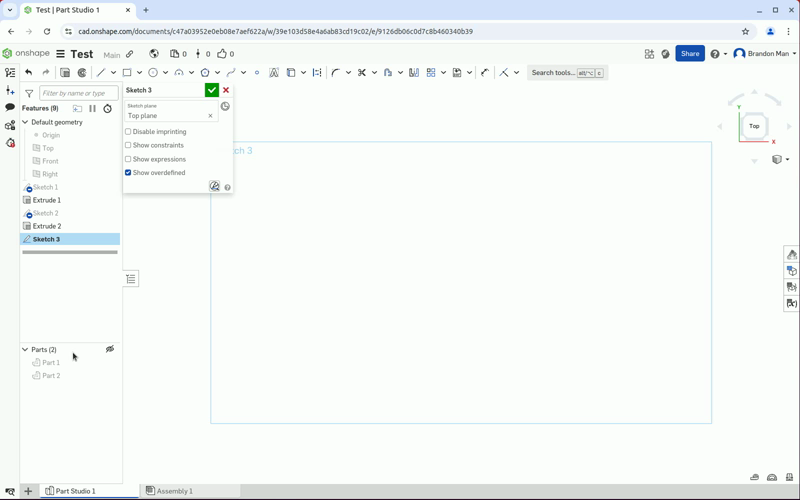
key(c)
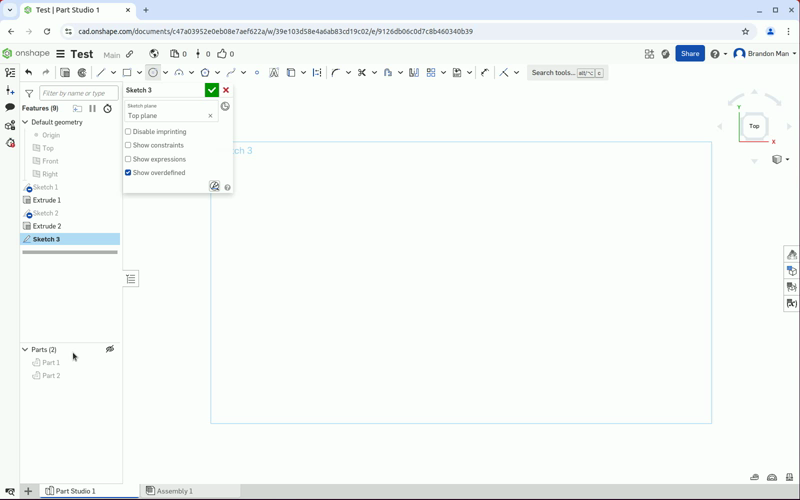
key_down(shift)
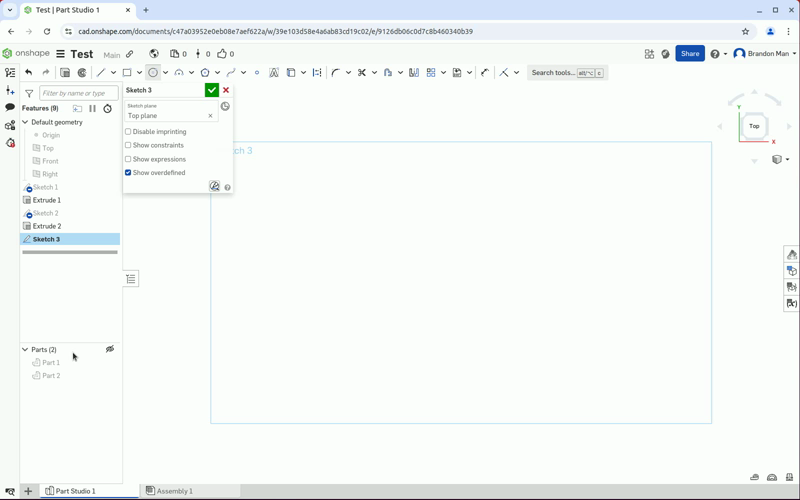
mouse_move(461, 282)
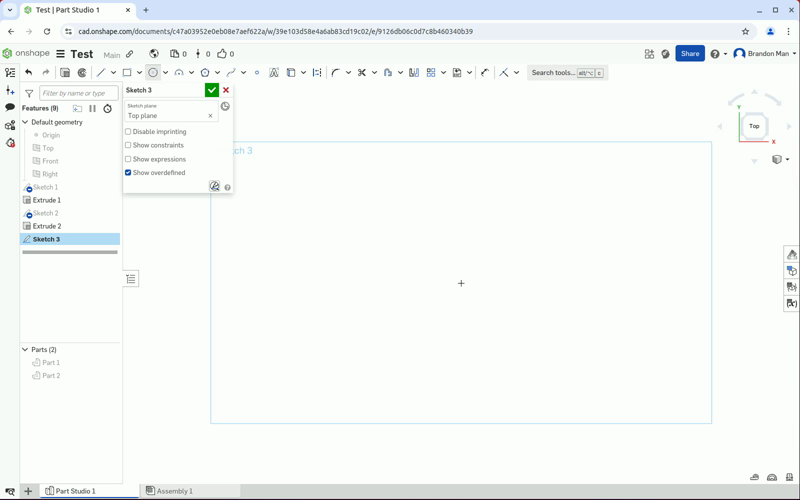
click(461, 282)
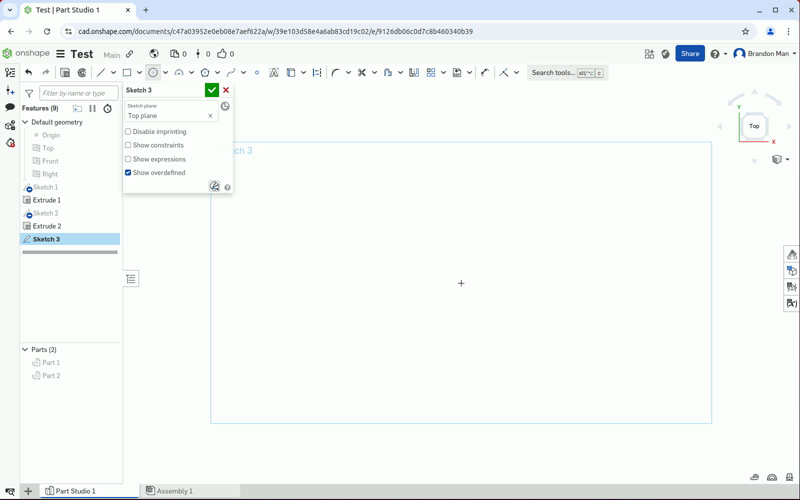
key_up(shift)
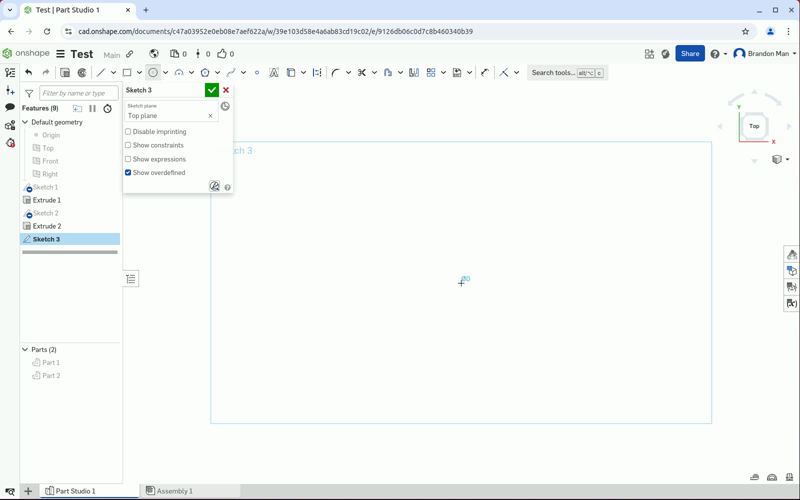
mouse_move(545, 282)
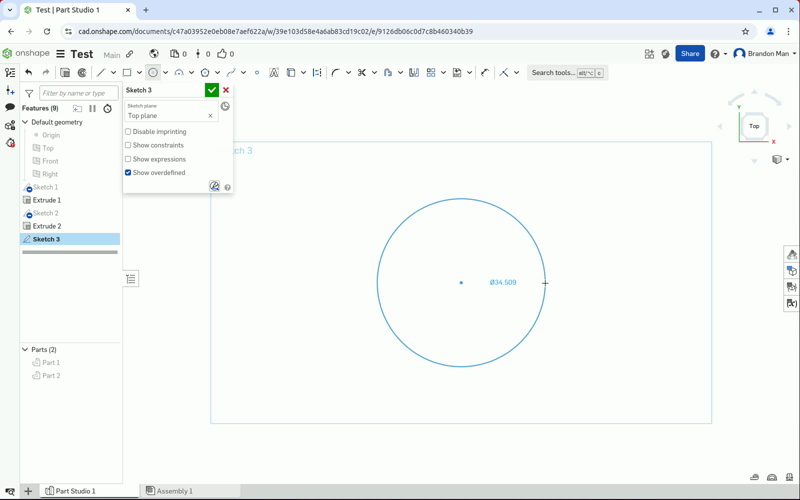
click(545, 282)
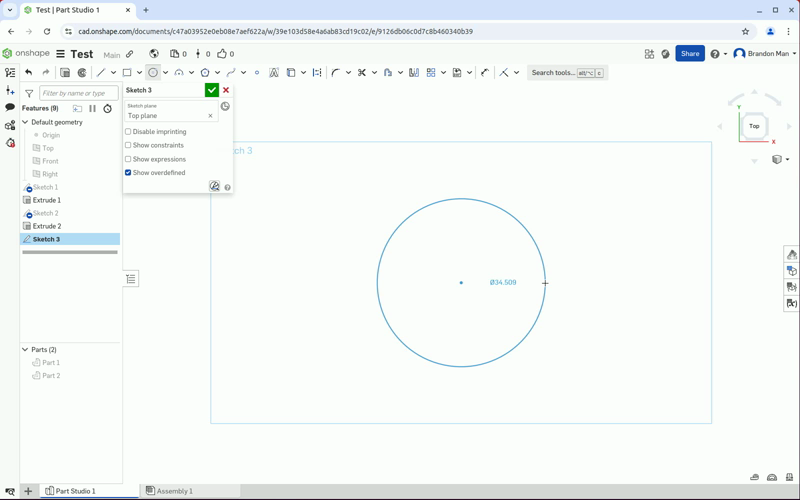
key(esc)
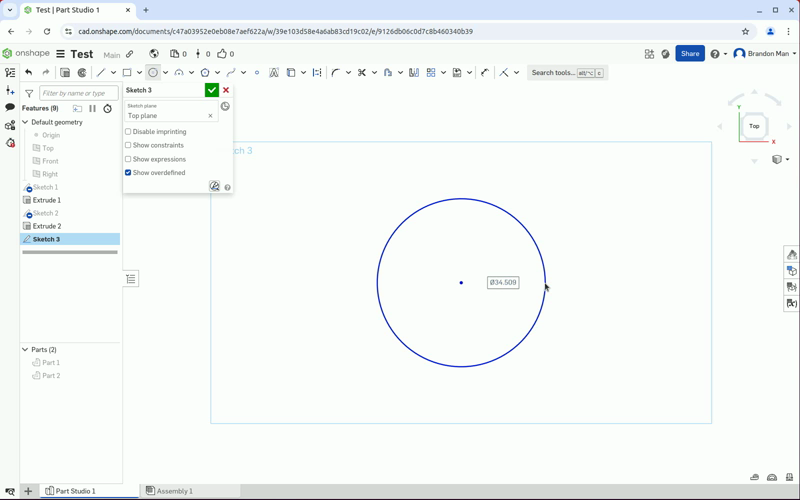
mouse_move(526, 276)
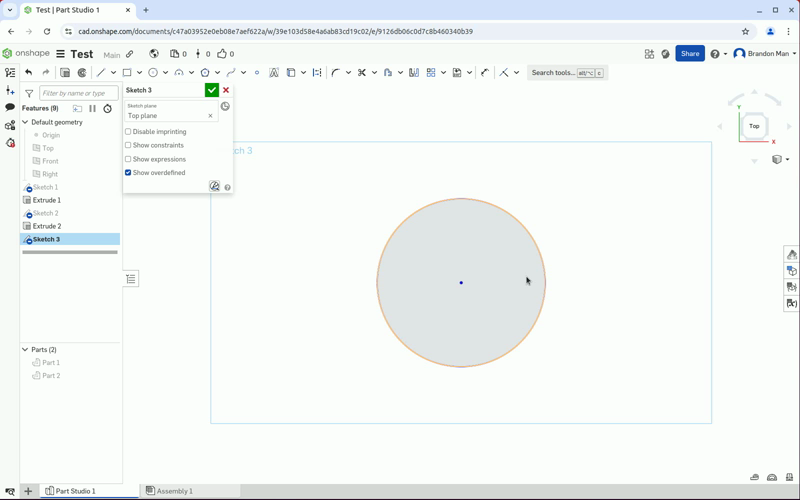
click(526, 276)
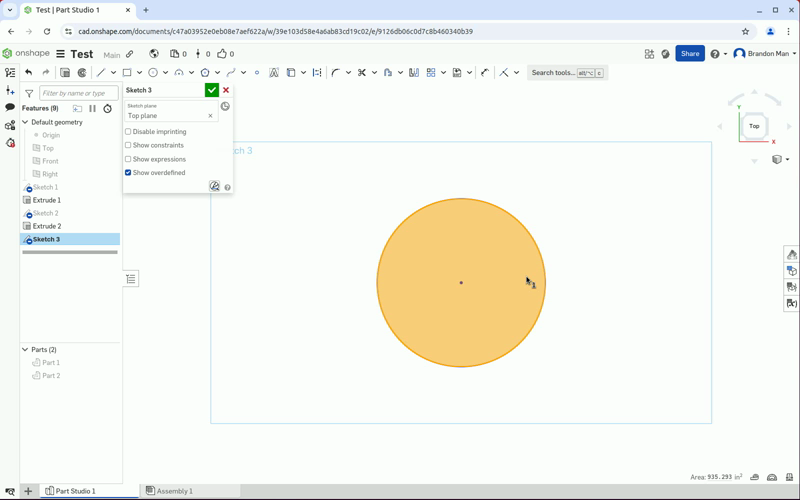
mouse_move(73, 352)
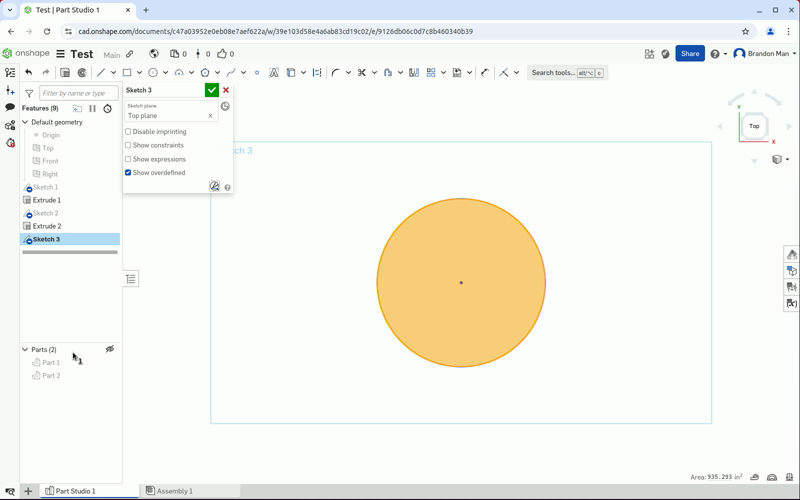
key(shift+y)
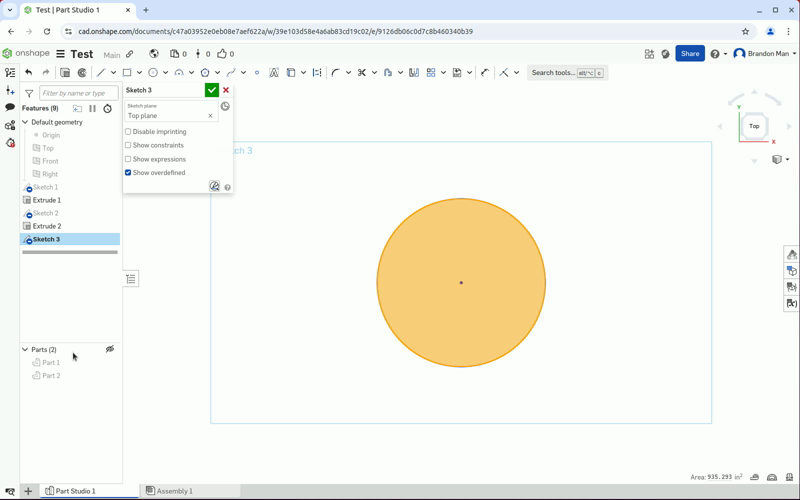
key(shift+e)
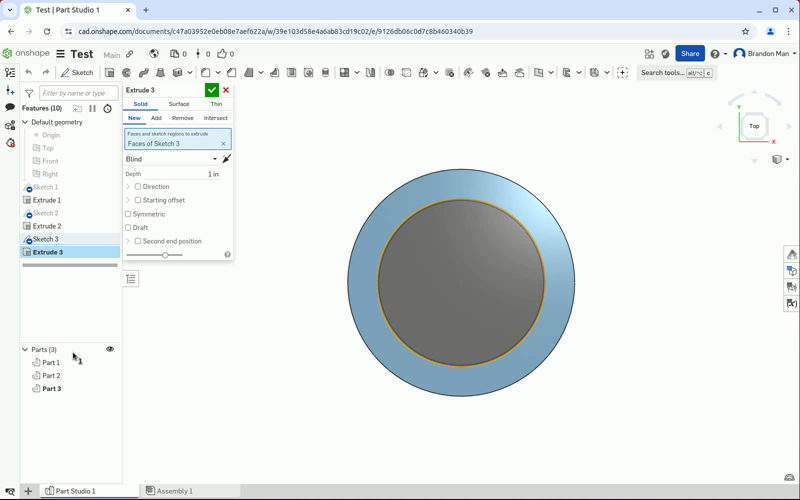
mouse_move(143, 106)
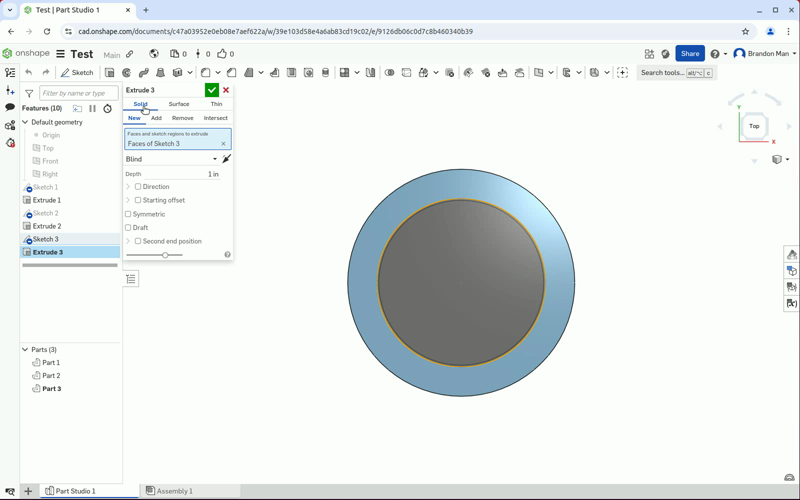
click(143, 106)
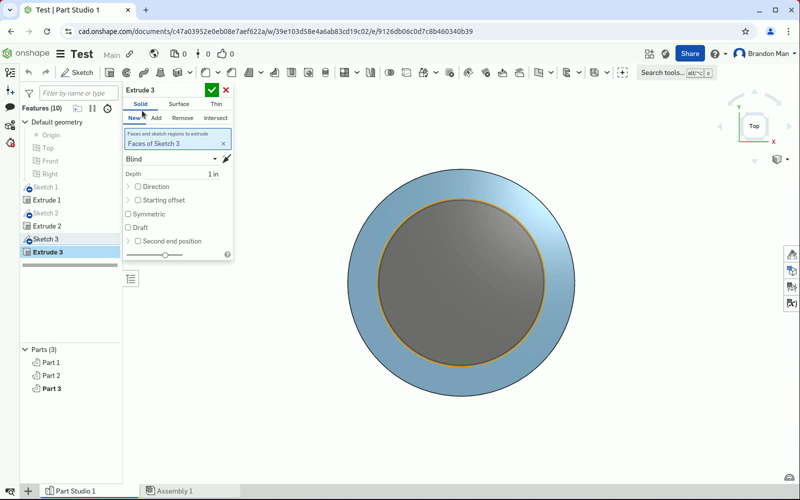
mouse_move(137, 120)
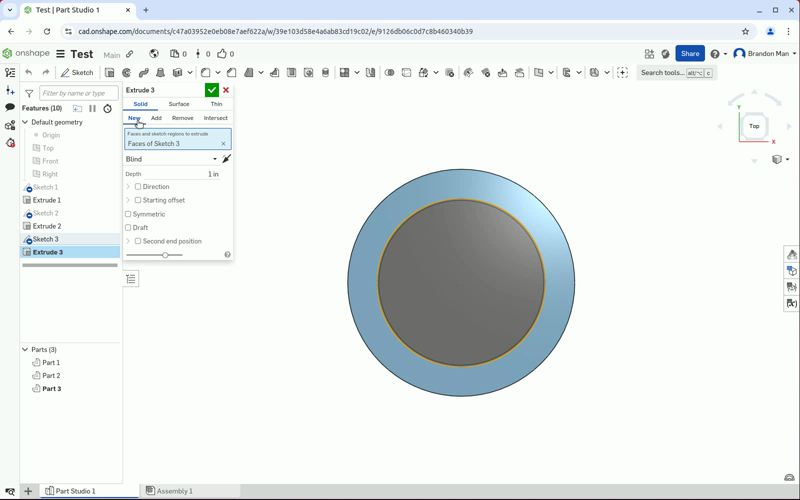
click(137, 120)
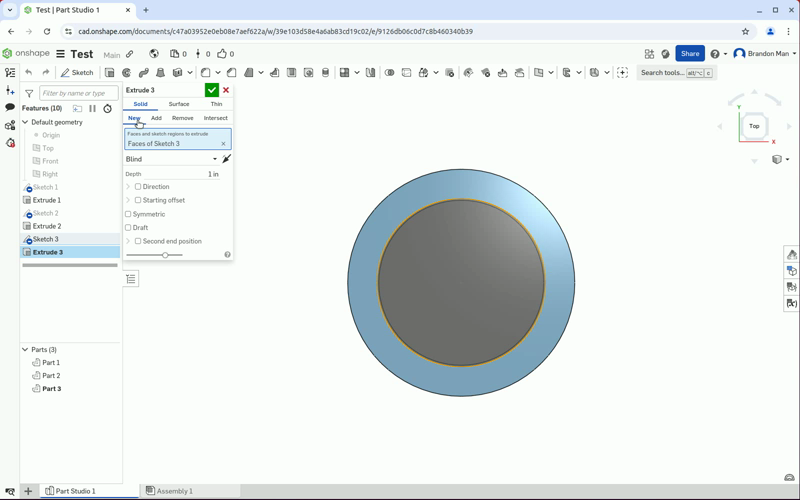
key(tab, 4)
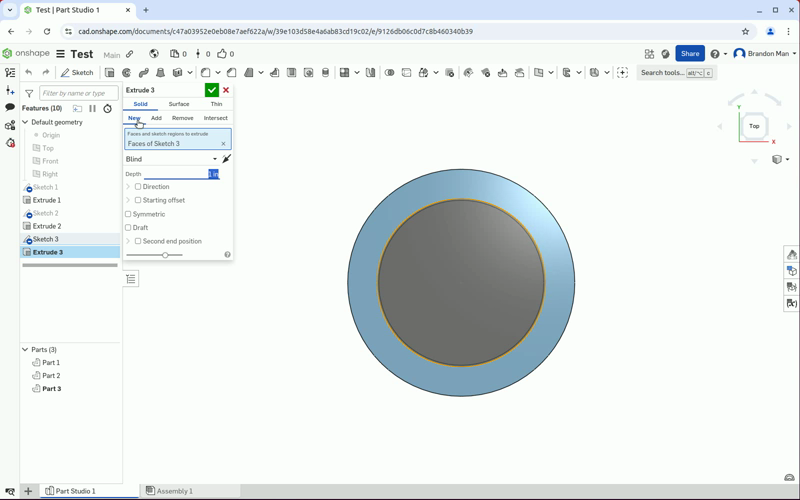
text(-21.664)
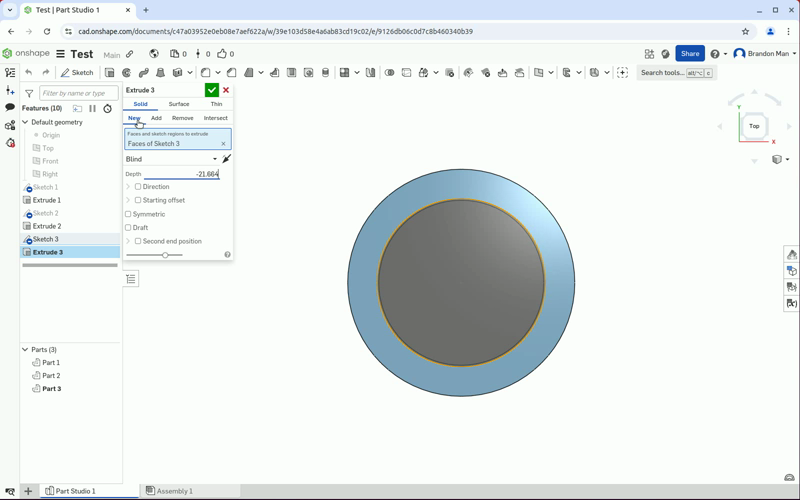
key(enter)
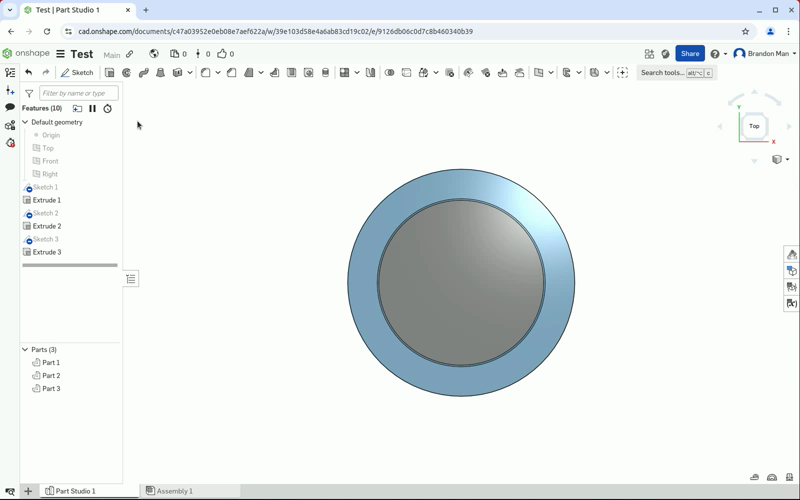
key(shift+h)
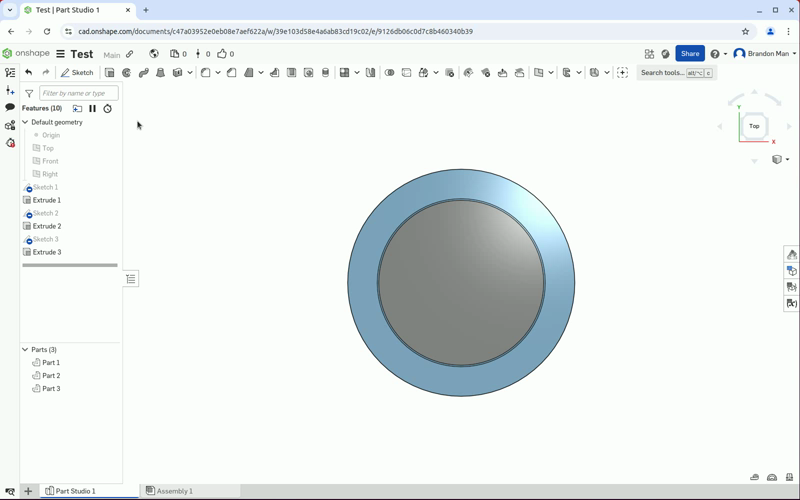
key(shift+h)
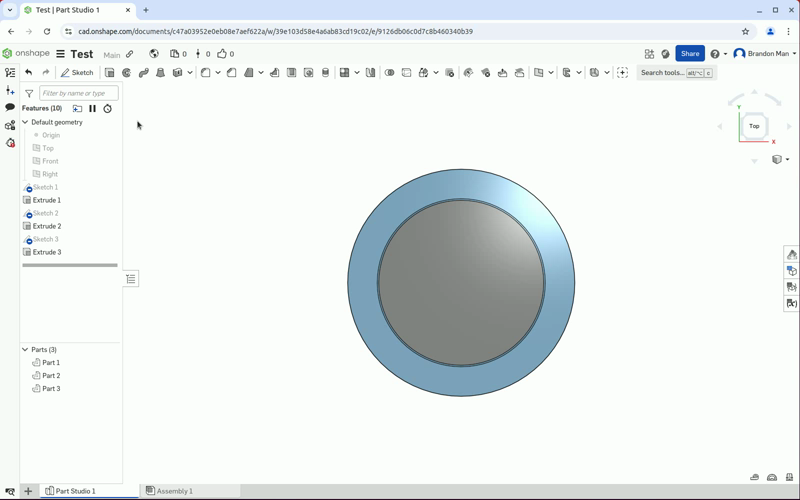
key(shift+7)
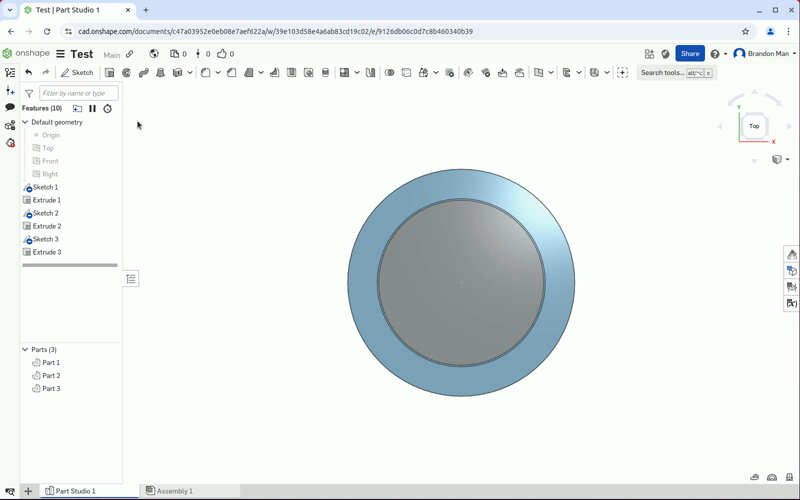
key(up, 3)
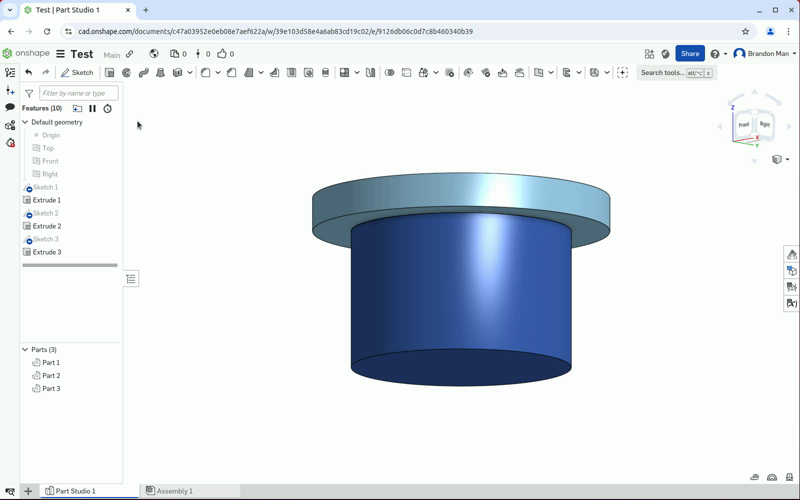
key(left, 3)
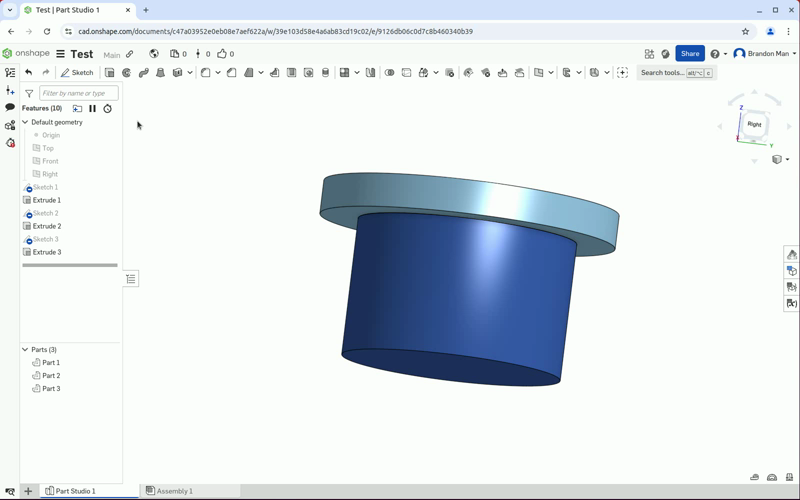
key(right, 3)
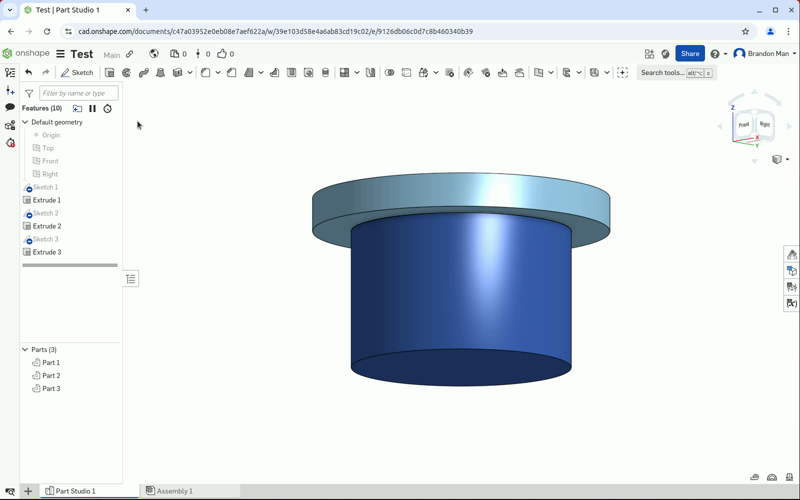
key(down, 3)
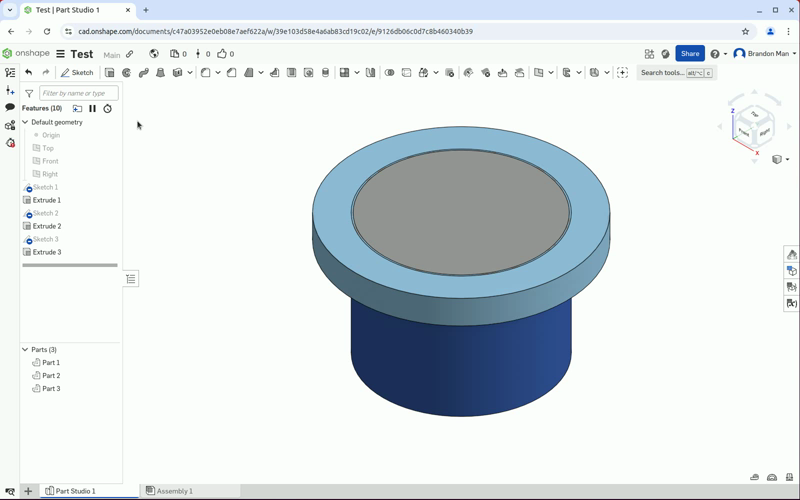
mouse_move(73, 189)
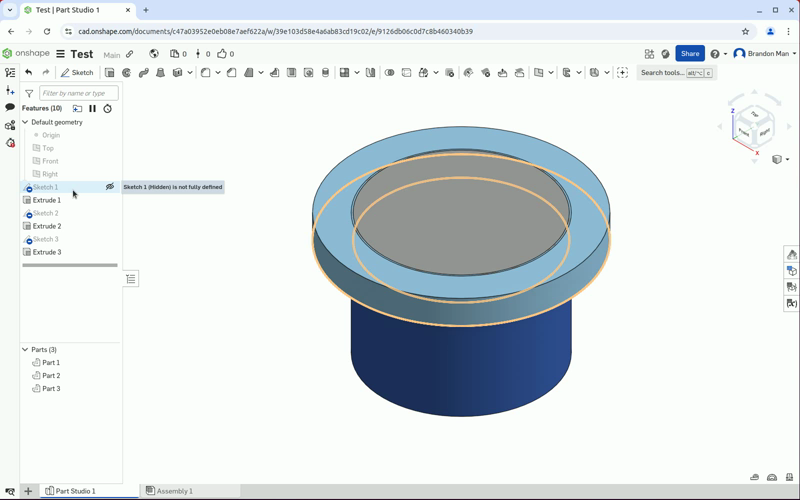
click(73, 189)